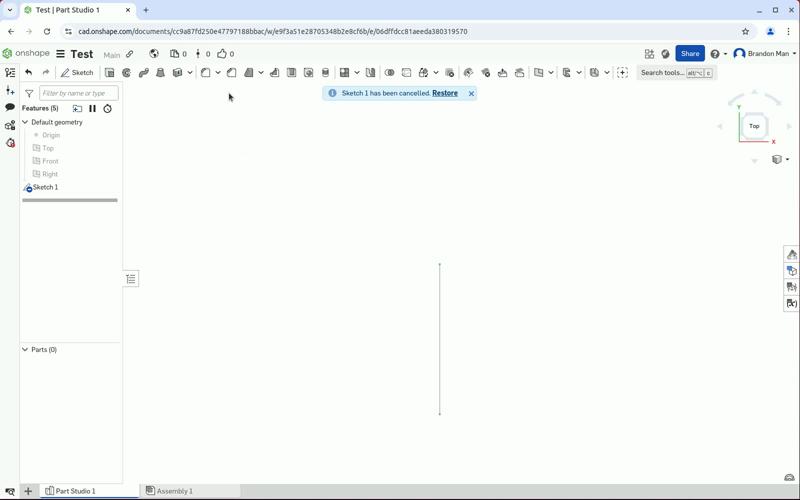
key(shift+h)
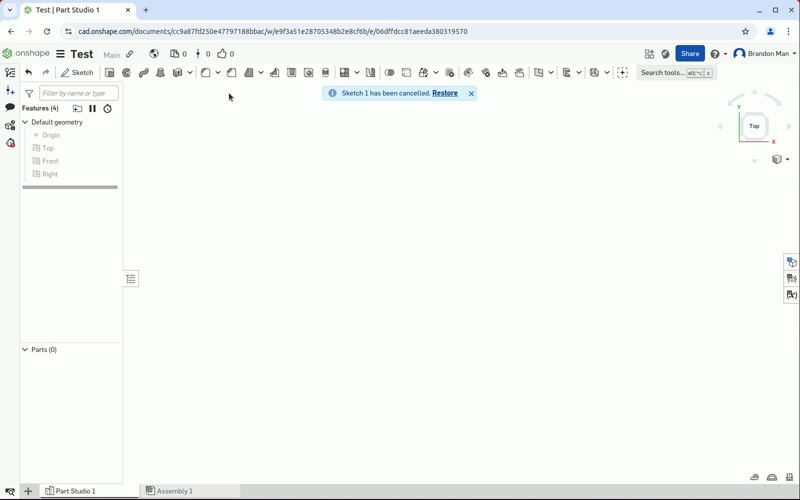
mouse_move(73, 352)
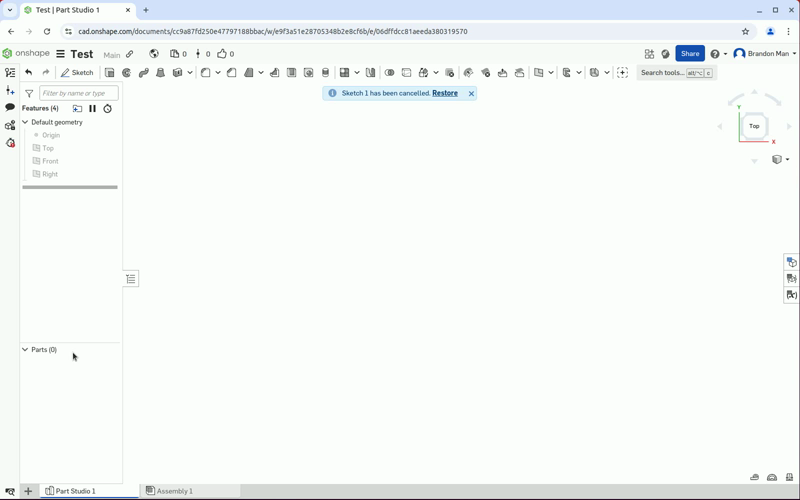
key(y)
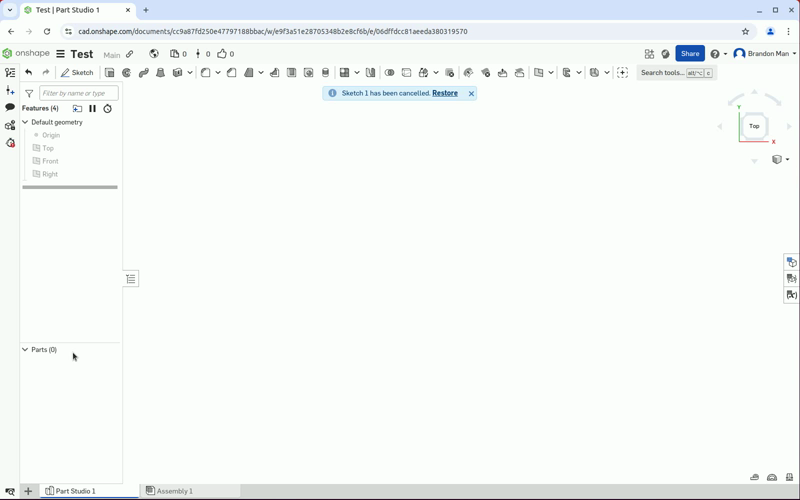
key(shift+p)
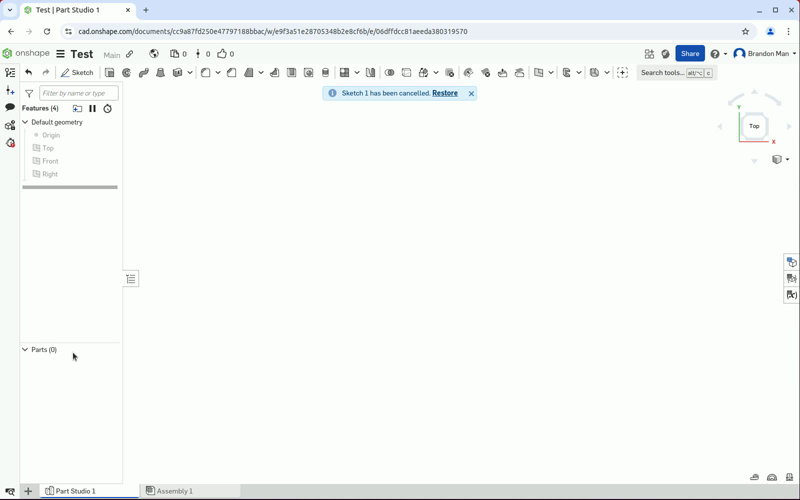
key(space)
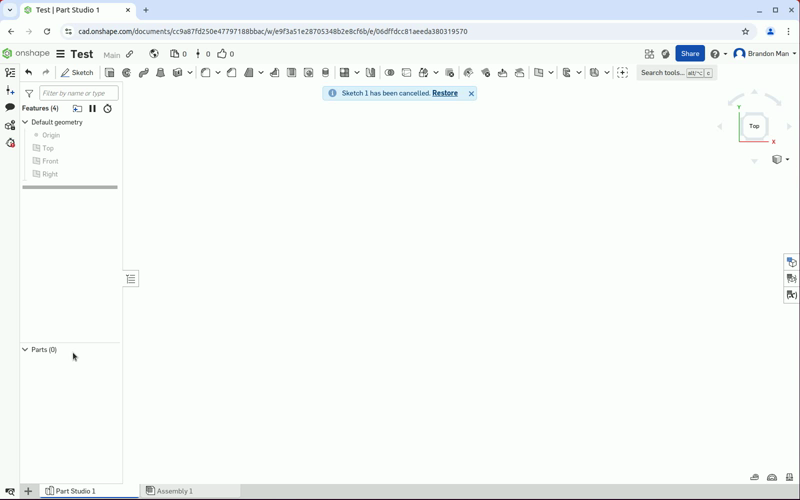
key_down(shift)
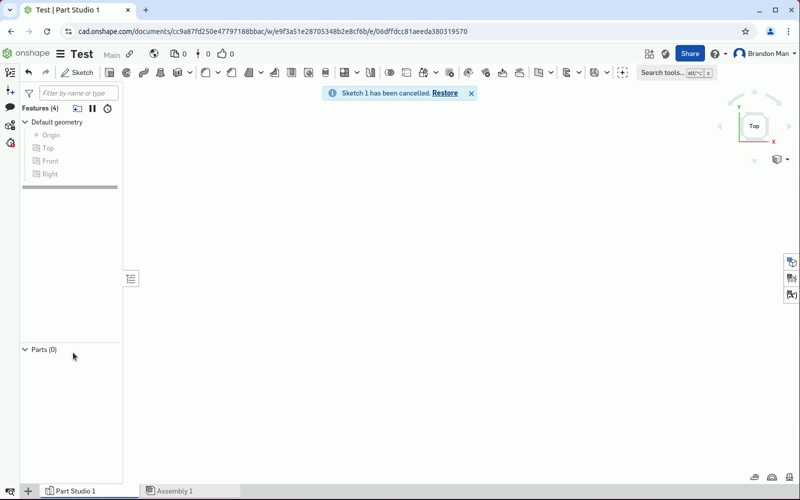
key(up)
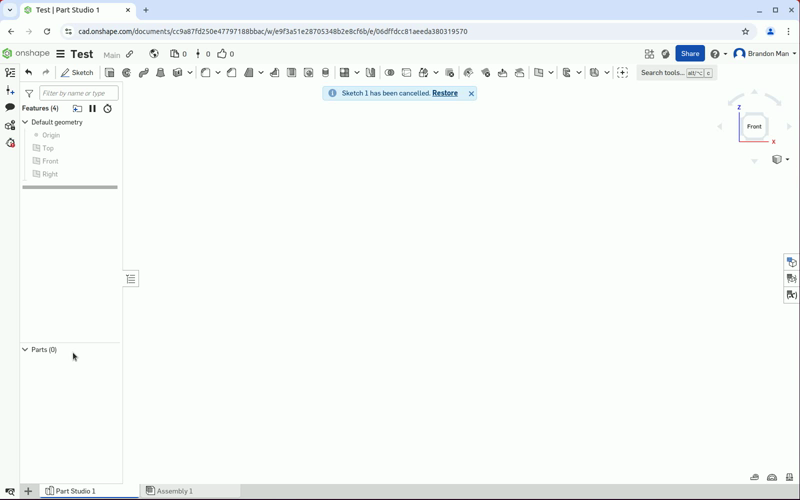
key_up(shift)
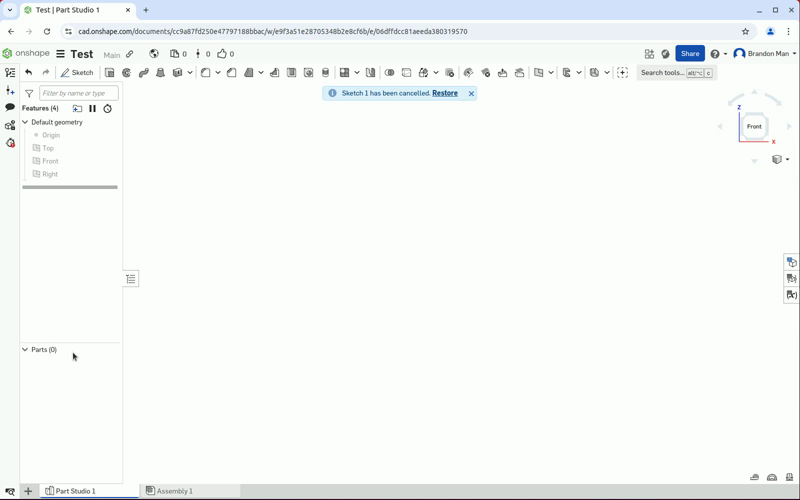
mouse_move(73, 352)
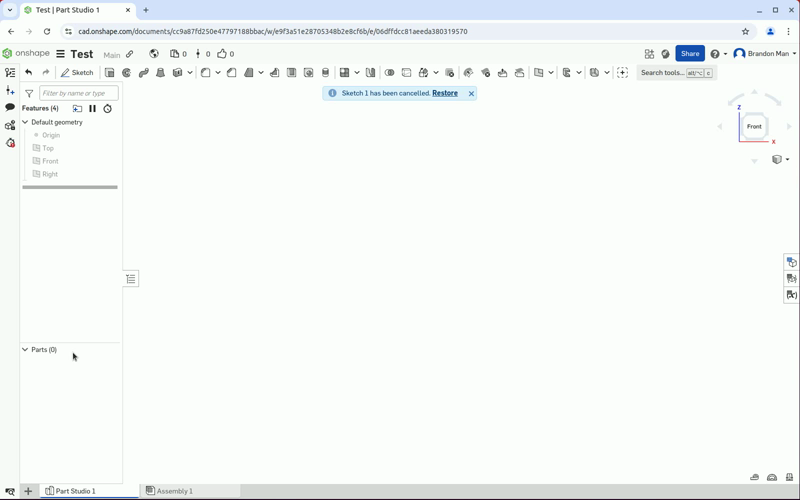
key(shift+y)
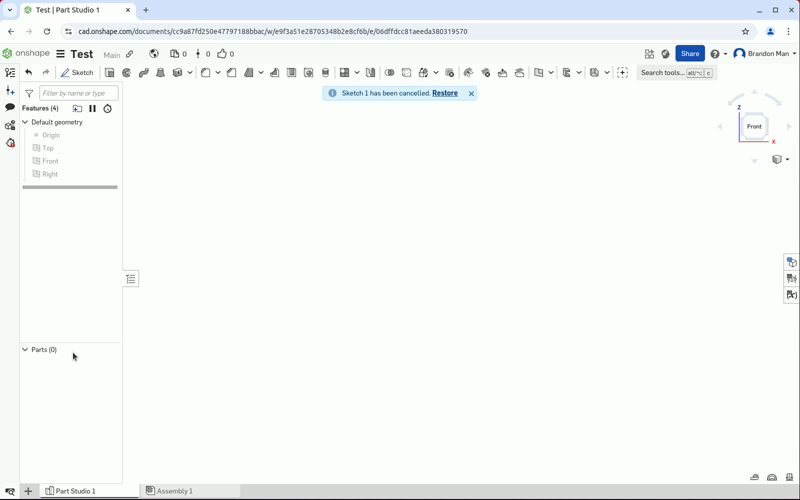
key(shift+s)
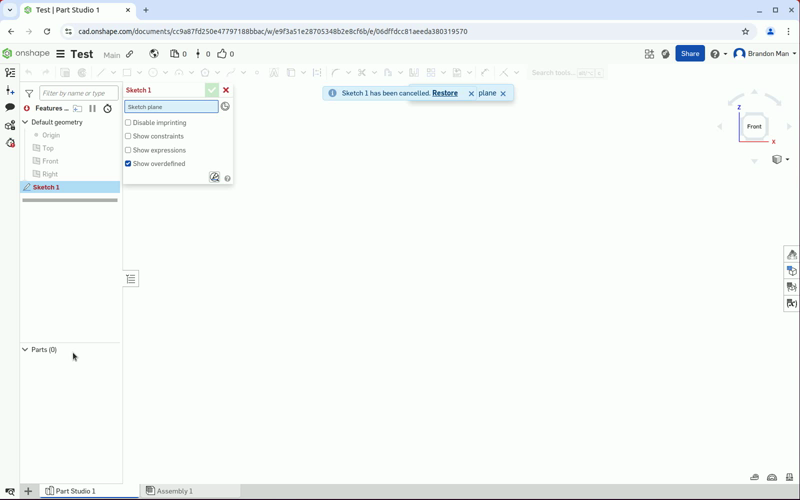
mouse_move(73, 163)
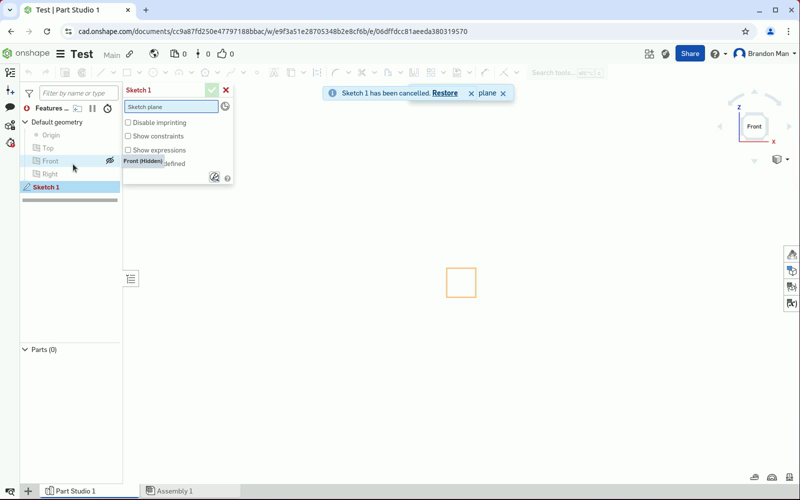
click(73, 163)
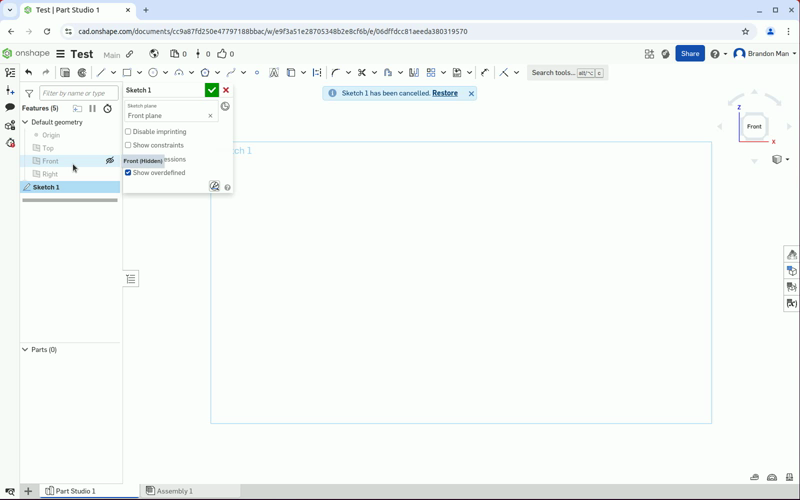
mouse_move(73, 352)
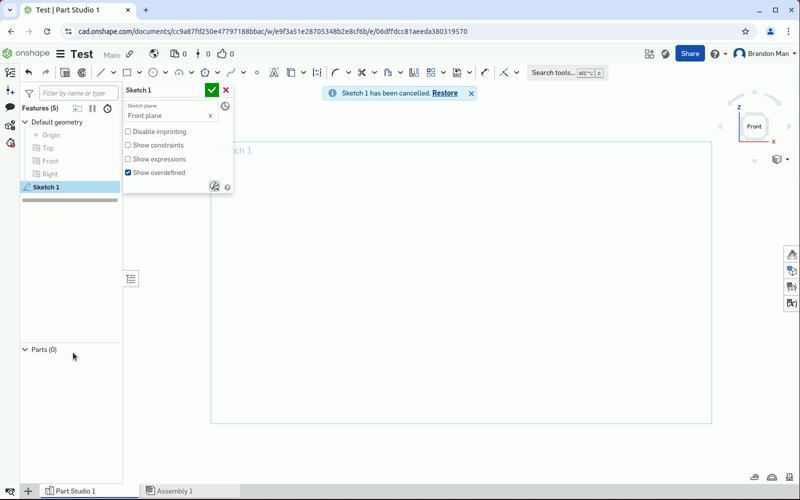
key(y)
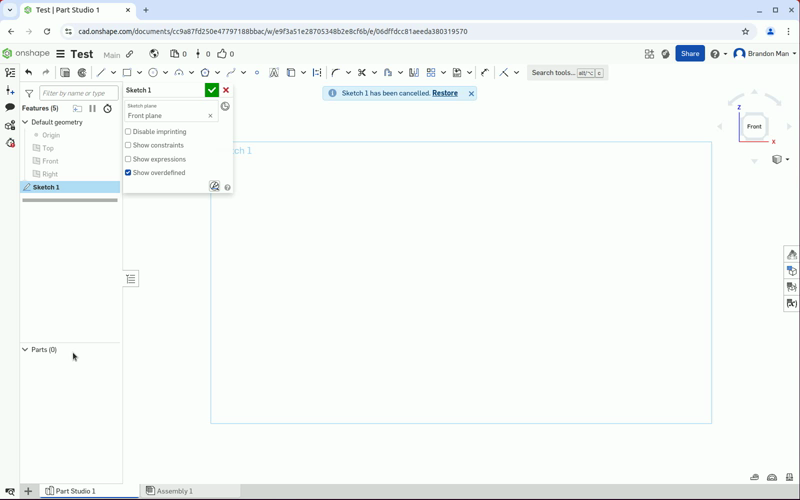
key(c)
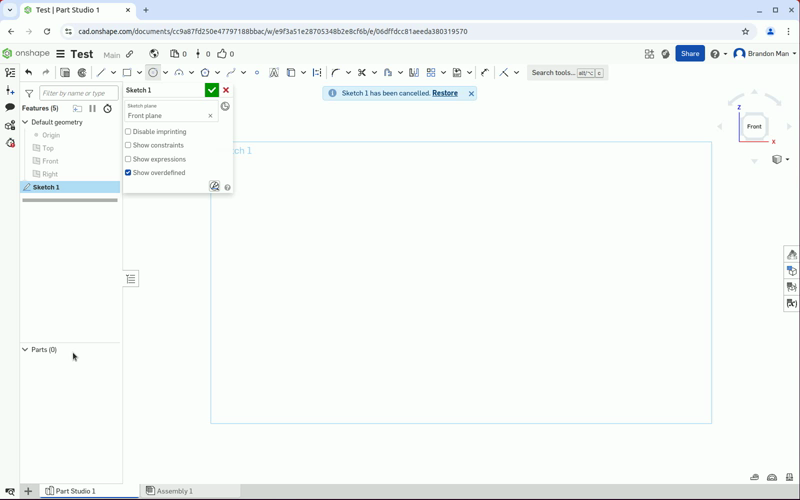
key_down(shift)
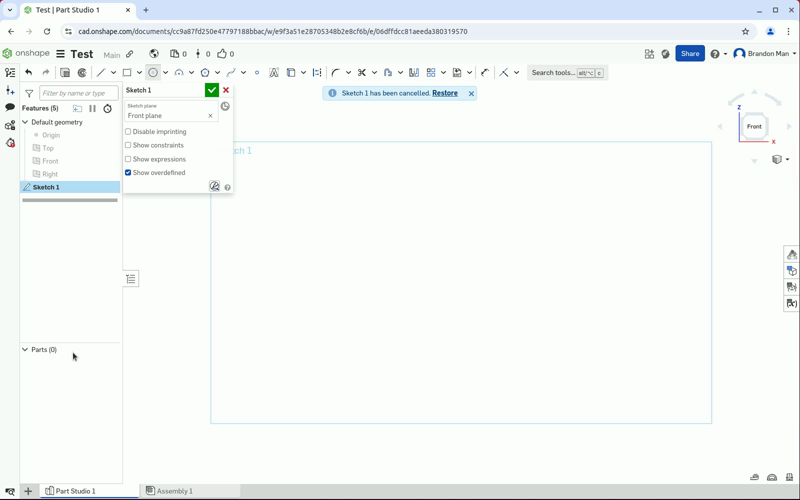
mouse_move(484, 240)
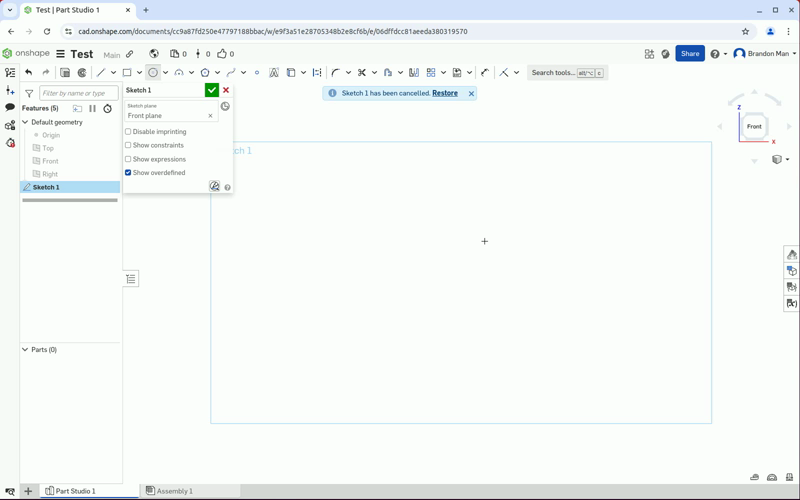
click(484, 240)
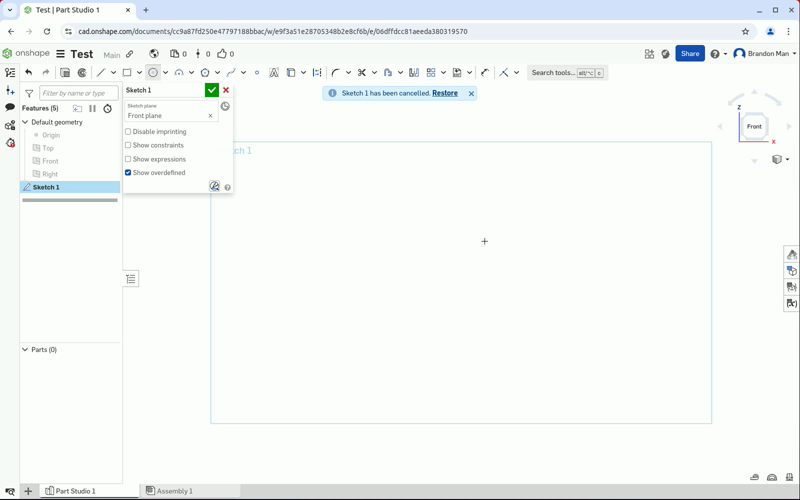
key_up(shift)
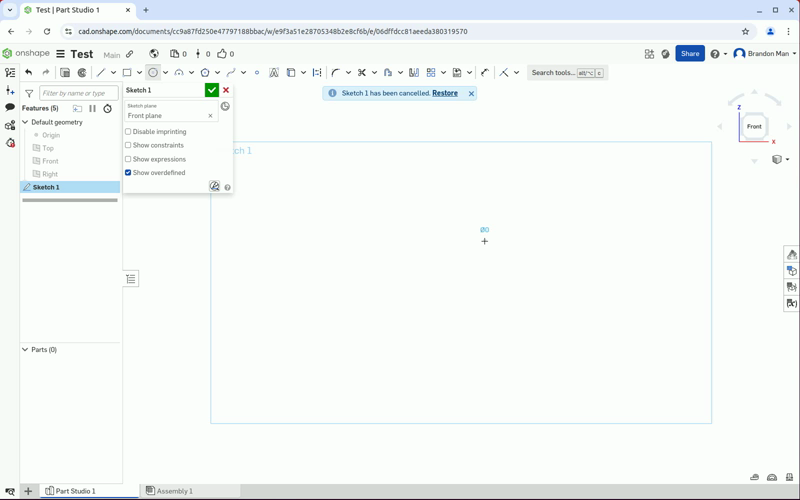
mouse_move(555, 240)
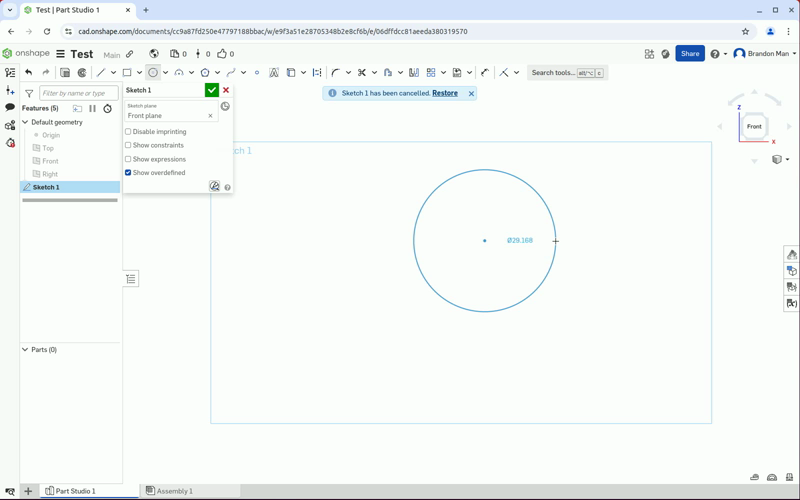
click(555, 240)
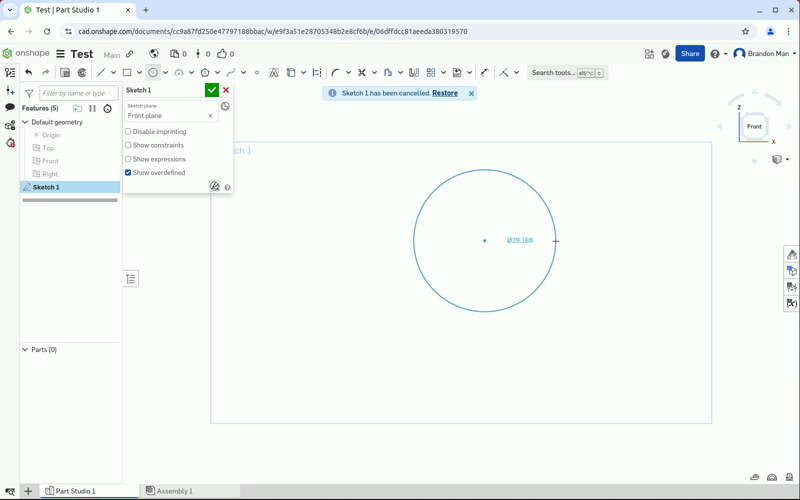
key(esc)
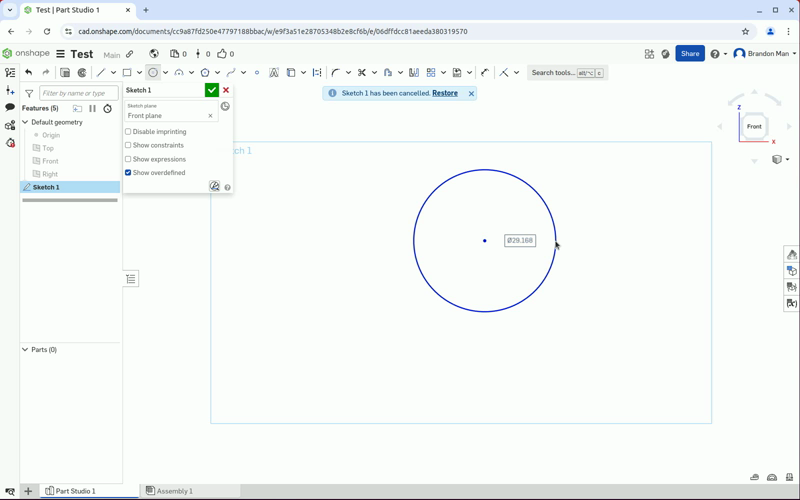
key(c)
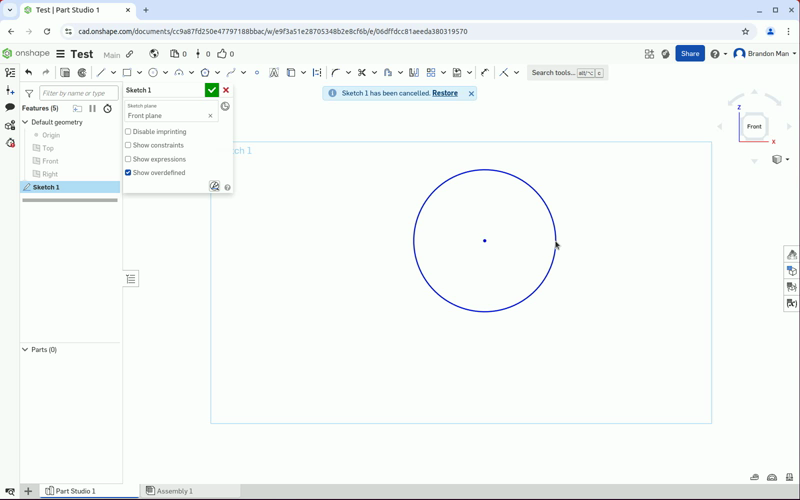
key_down(shift)
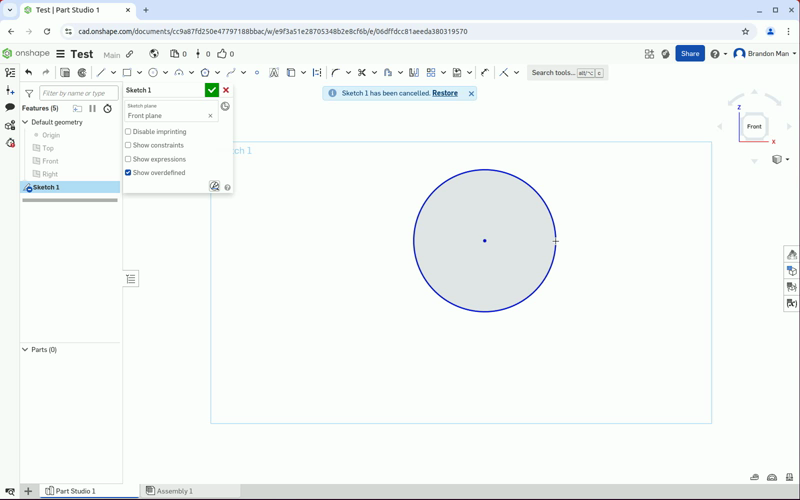
mouse_move(484, 240)
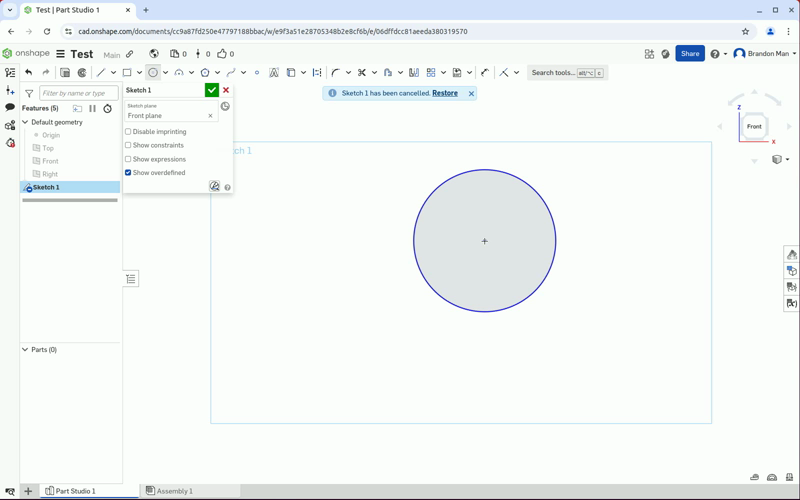
click(484, 240)
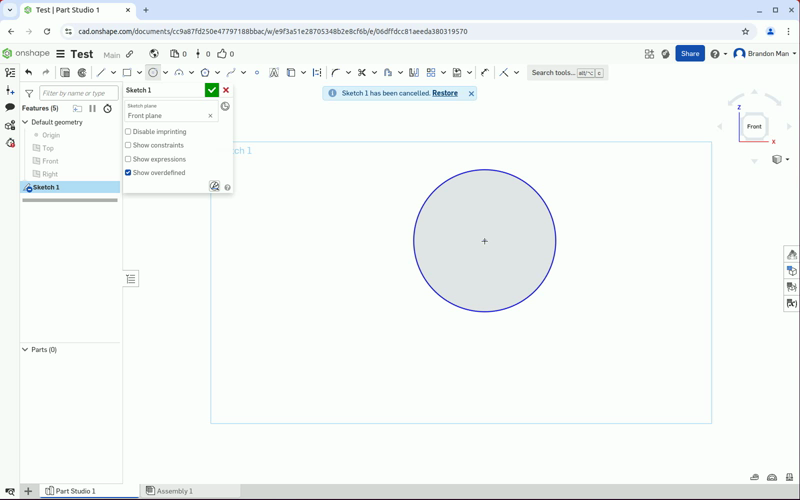
key_up(shift)
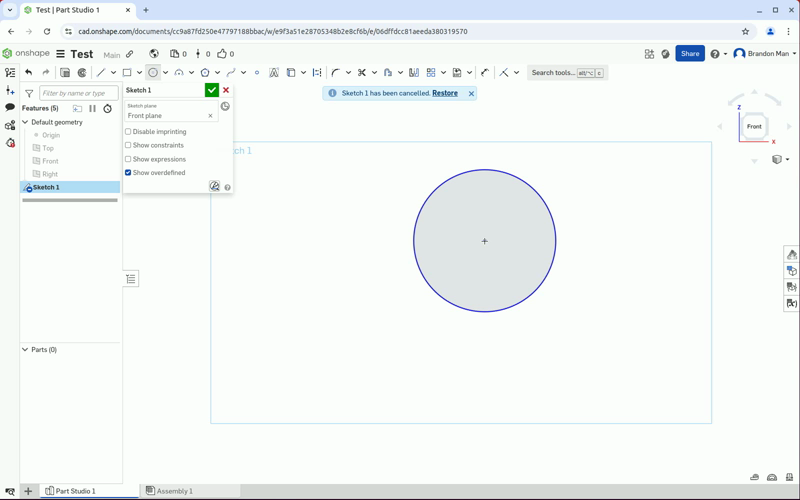
mouse_move(551, 240)
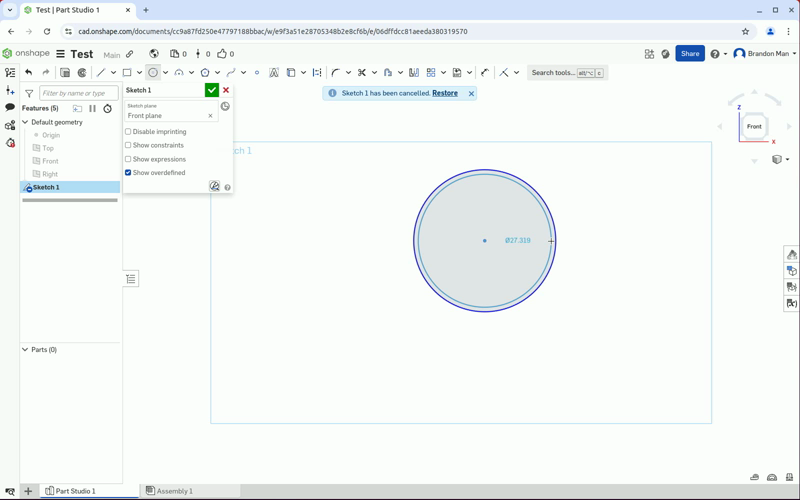
scroll(6)
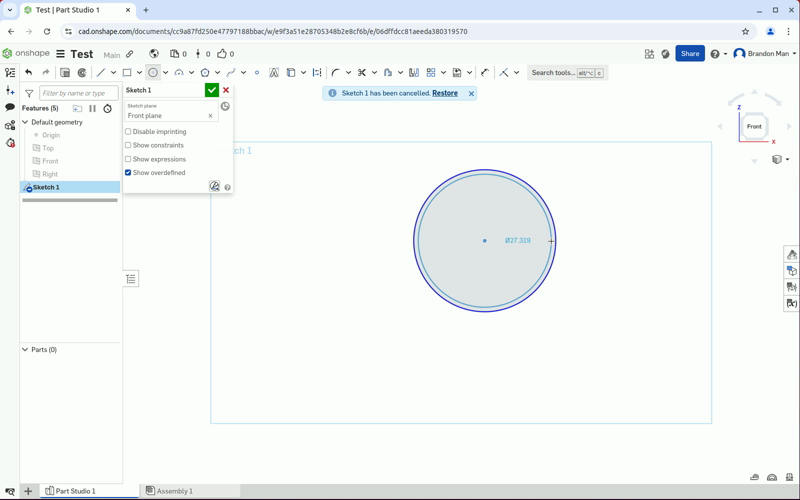
scroll(6)
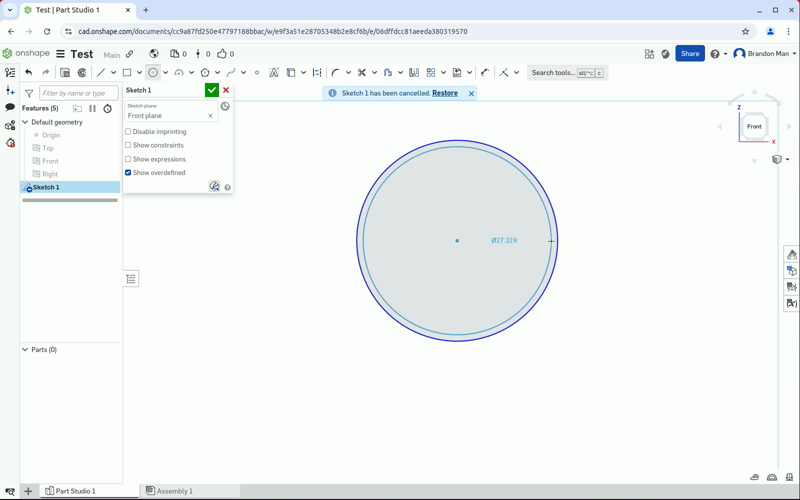
scroll(6)
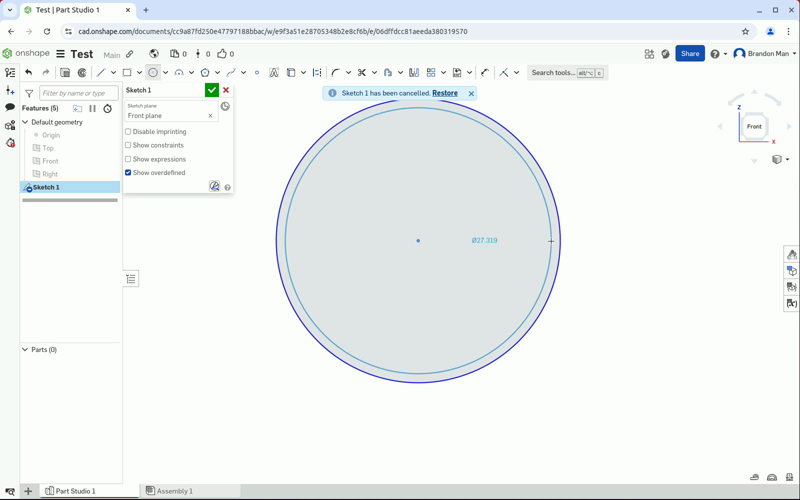
scroll(6)
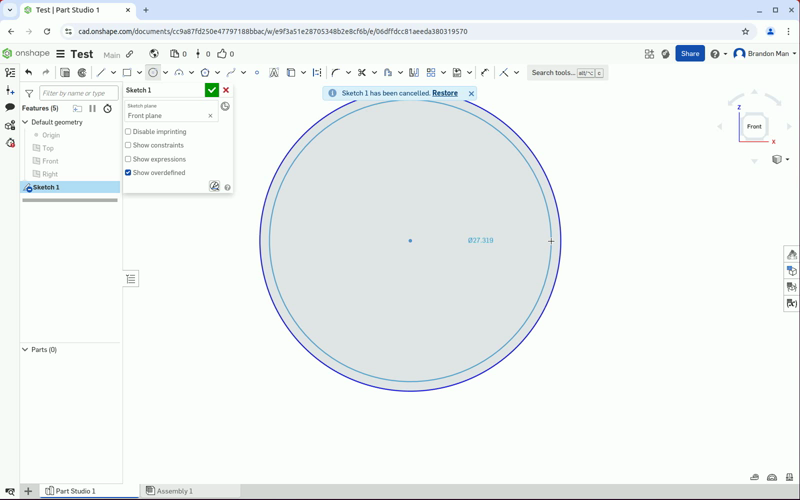
scroll(6)
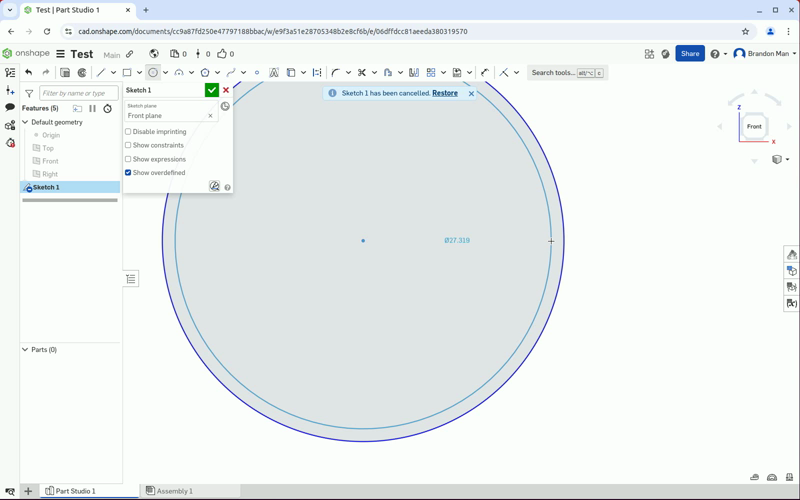
scroll(6)
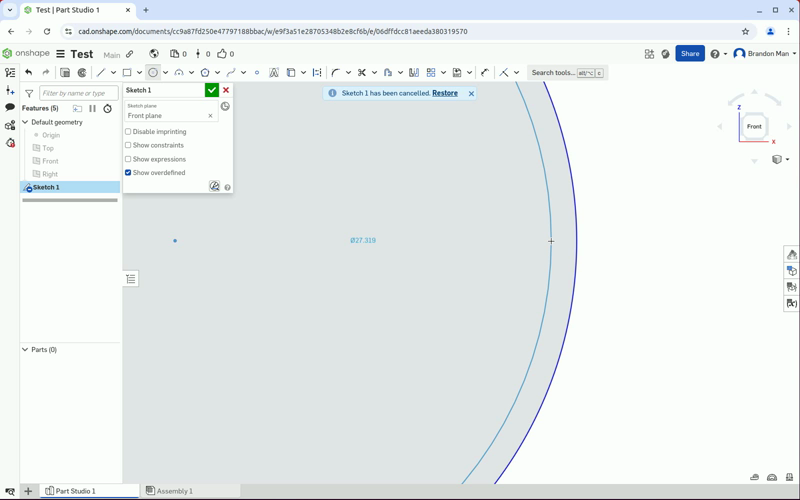
scroll(6)
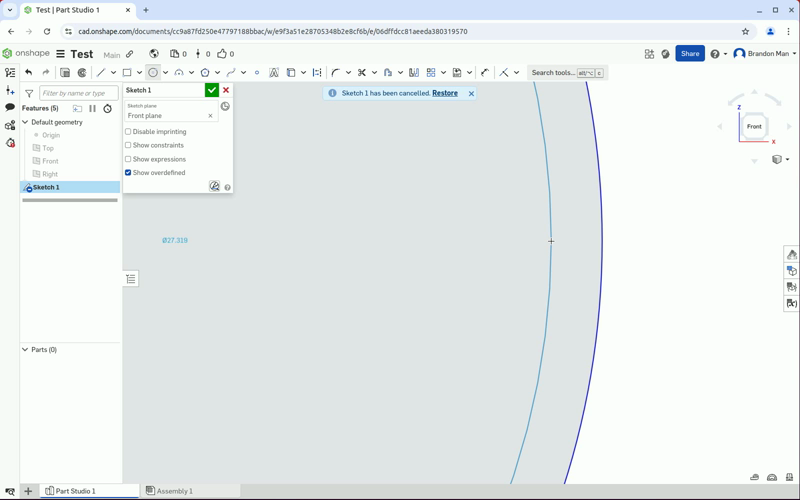
click(551, 240)
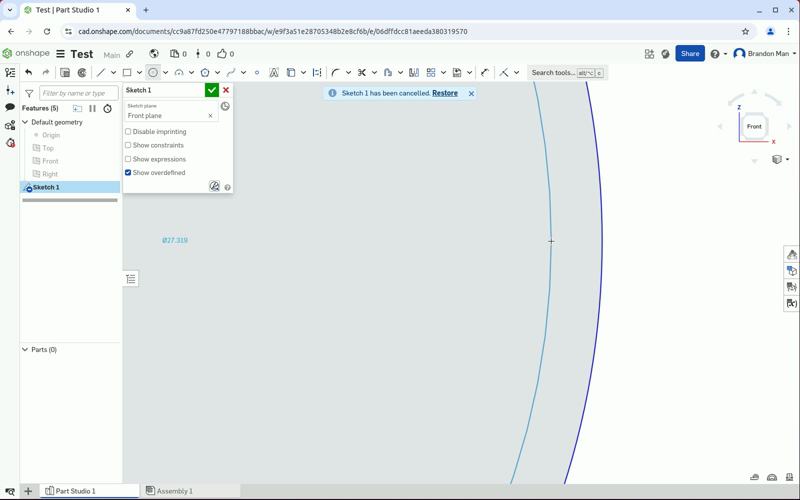
scroll(-6)
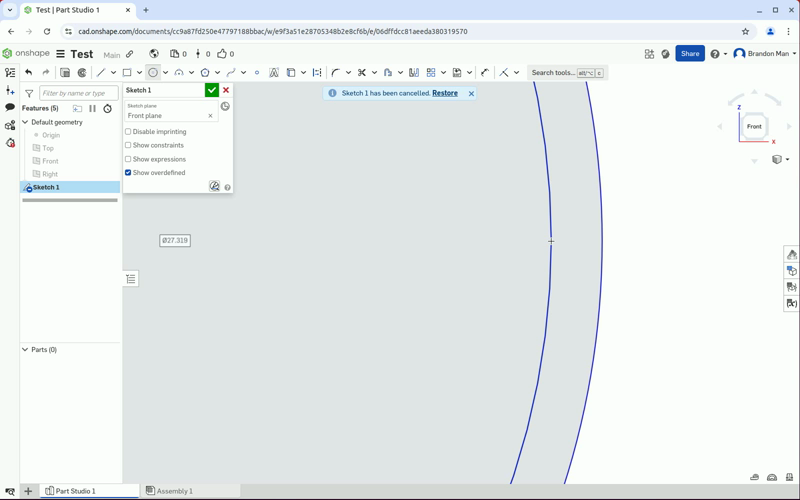
scroll(-6)
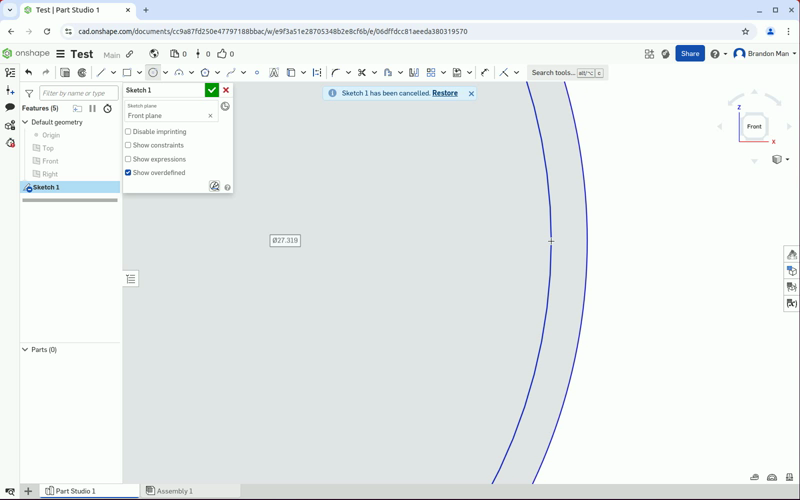
scroll(-6)
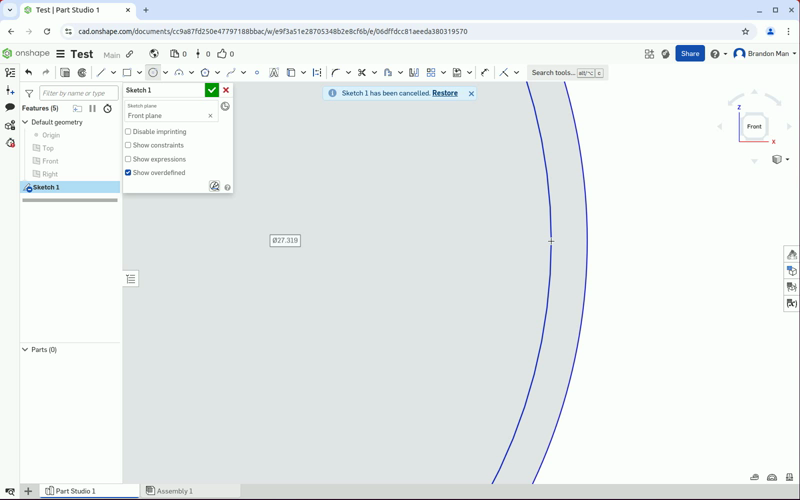
scroll(-6)
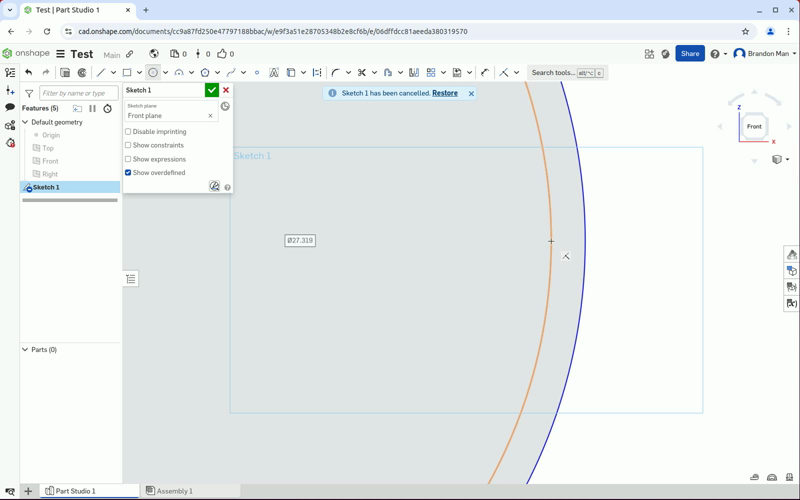
scroll(-6)
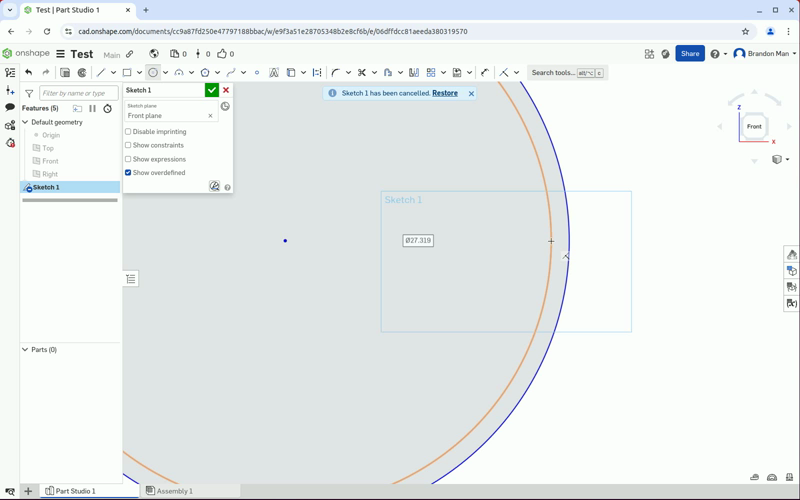
scroll(-6)
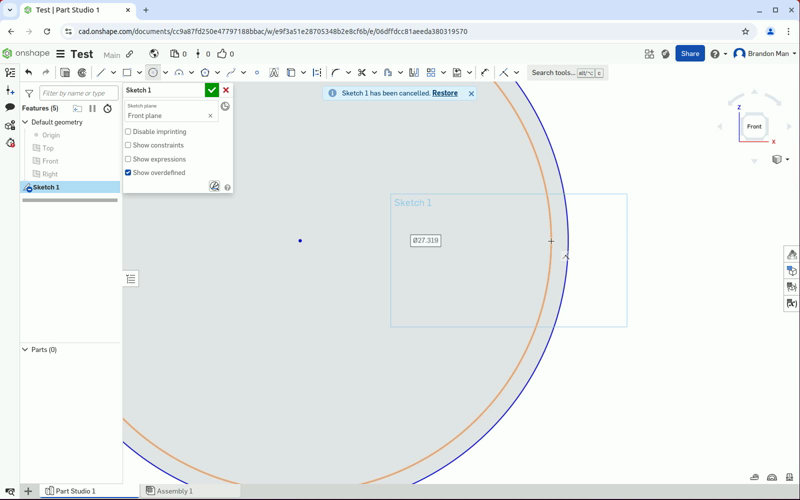
scroll(-6)
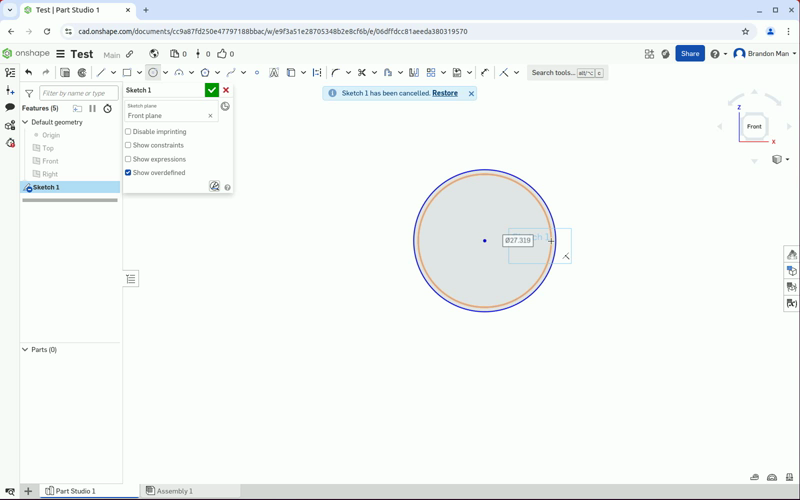
key(esc)
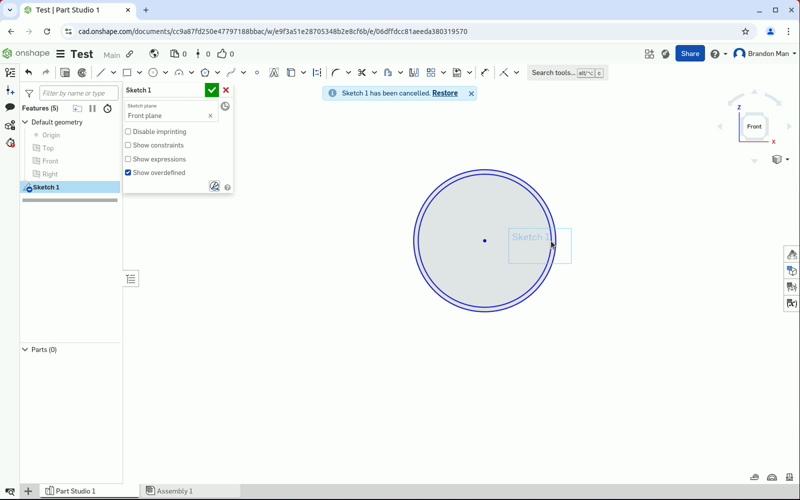
mouse_move(552, 257)
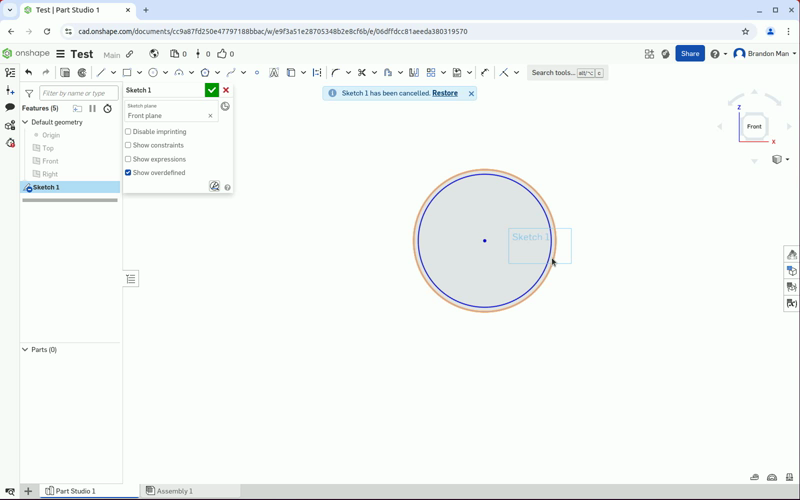
click(552, 257)
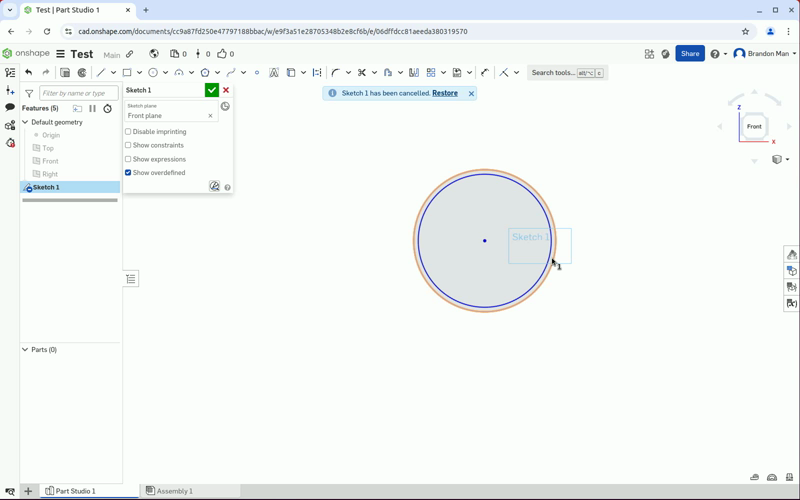
mouse_move(73, 352)
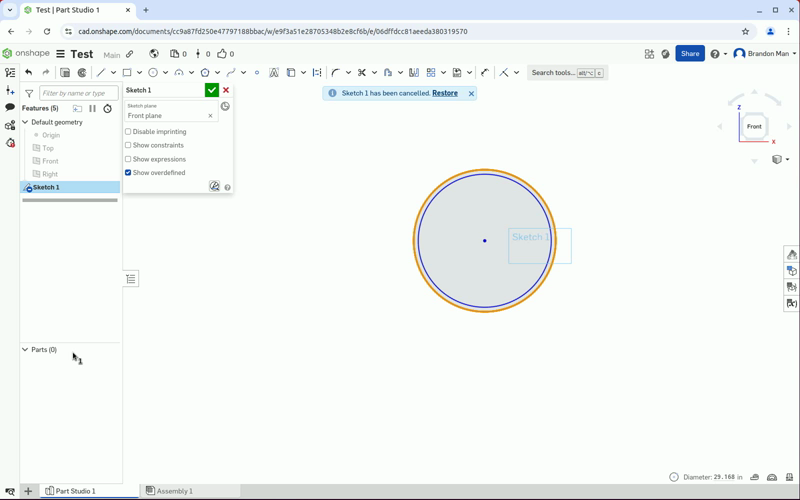
key(shift+y)
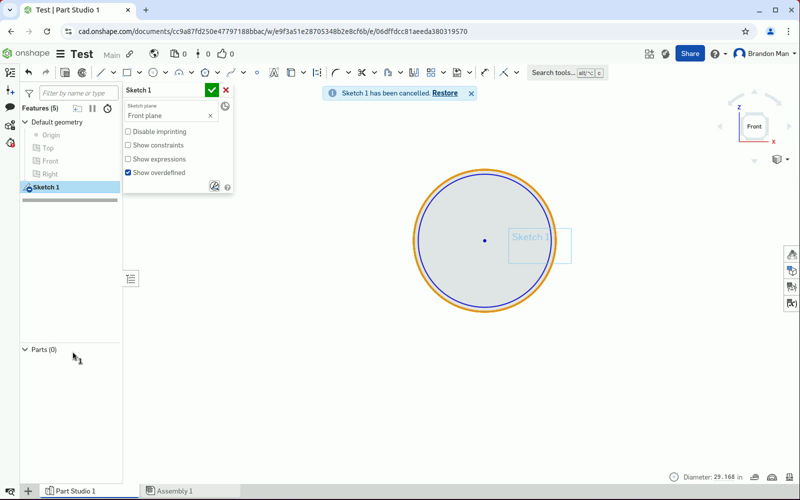
key(shift+e)
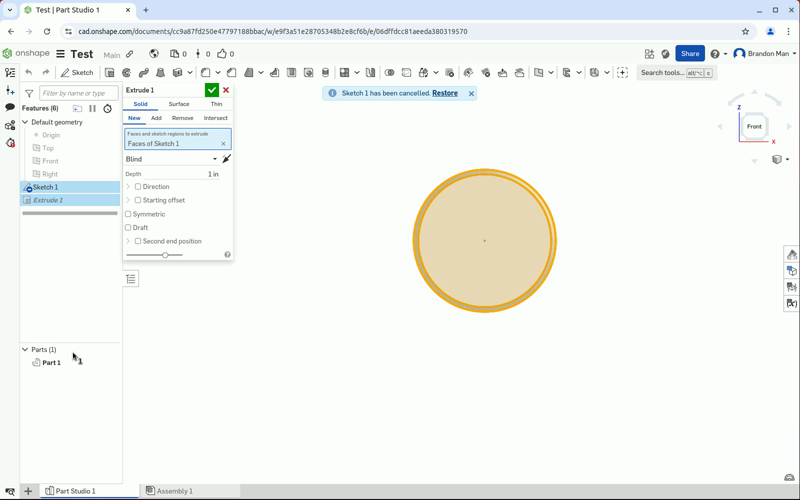
mouse_move(143, 106)
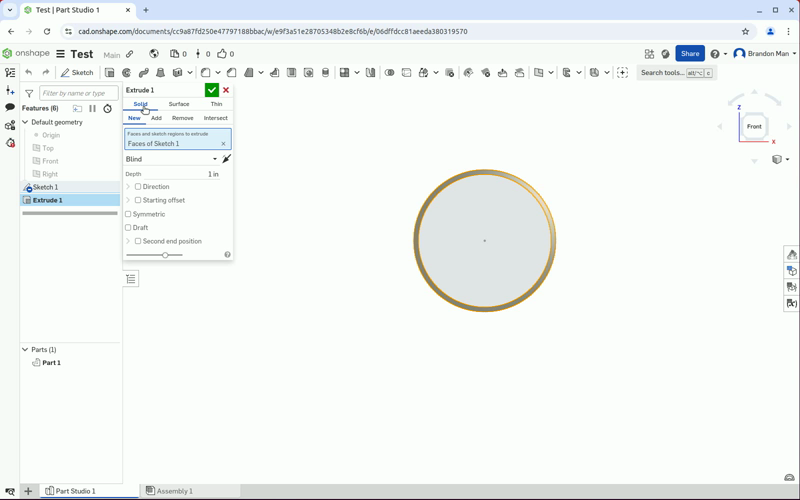
click(143, 106)
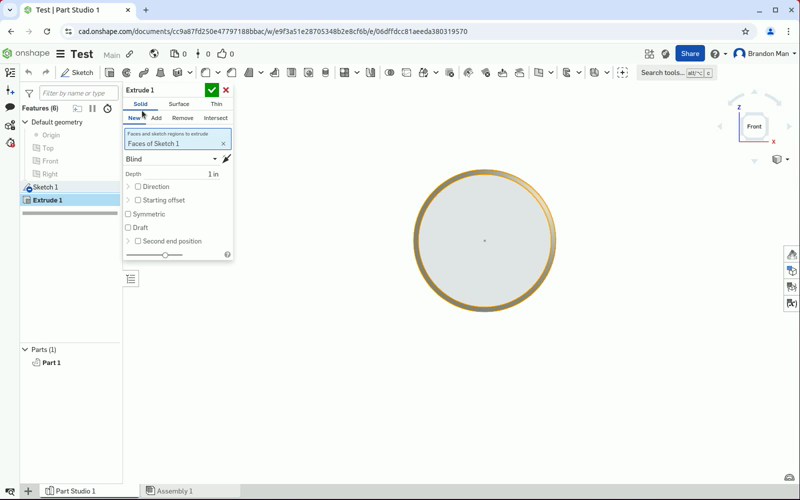
mouse_move(137, 120)
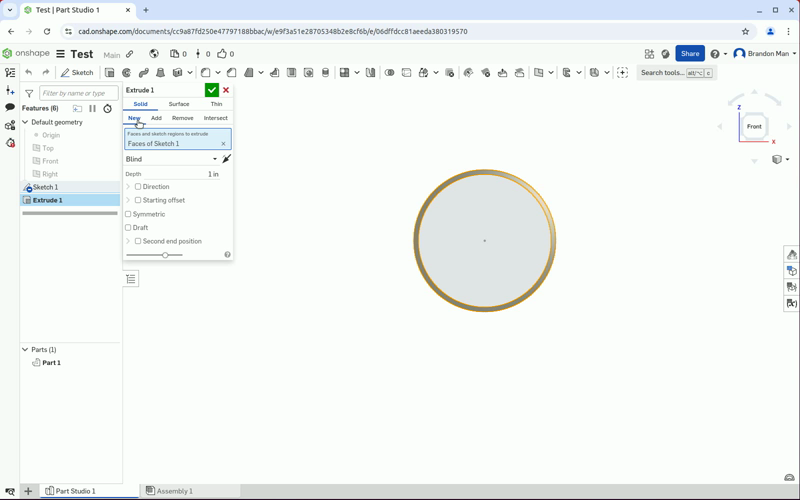
click(137, 120)
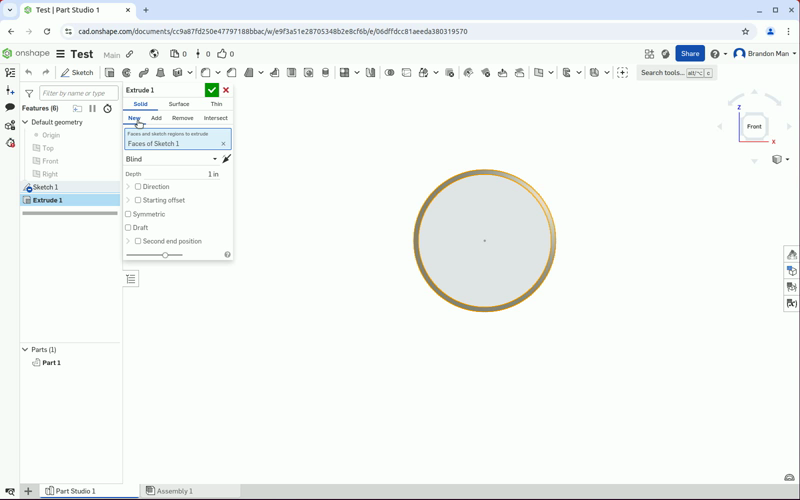
key(tab, 4)
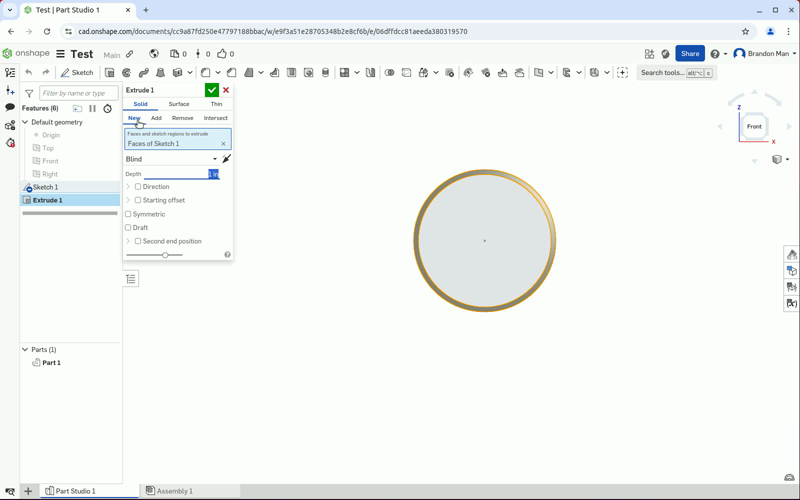
text(19.738)
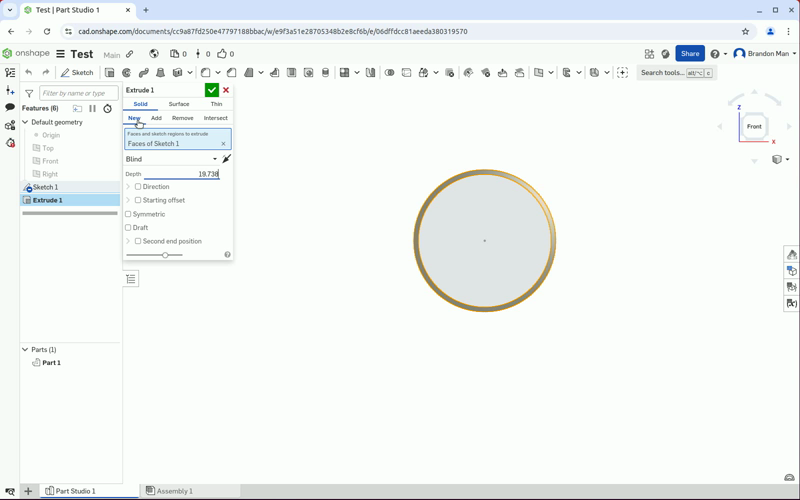
key(enter)
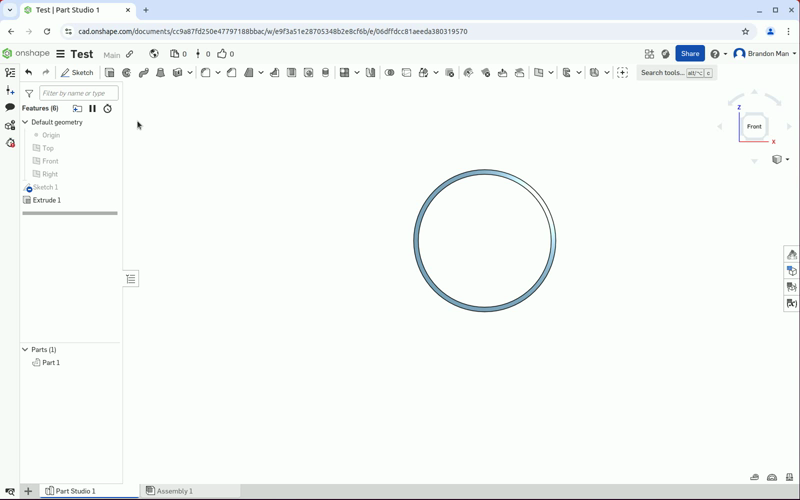
key(shift+h)
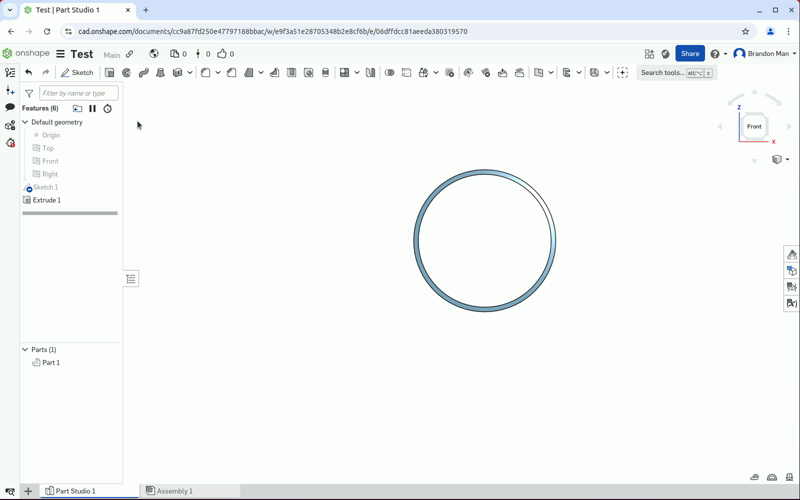
key(shift+h)
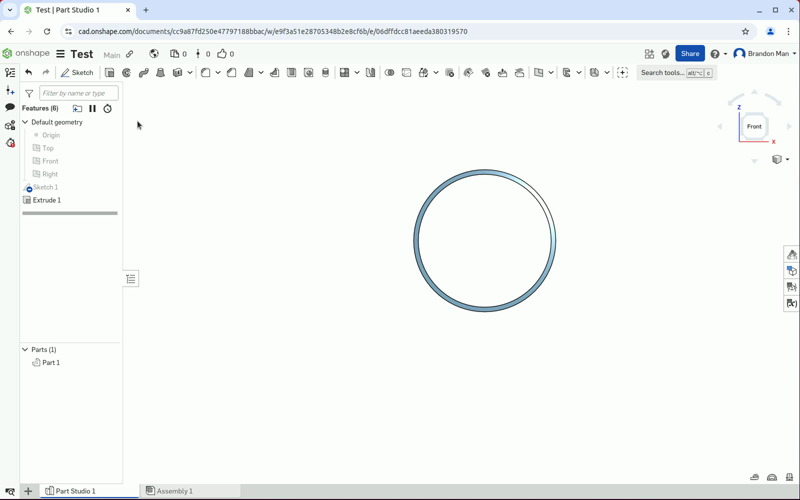
mouse_move(73, 189)
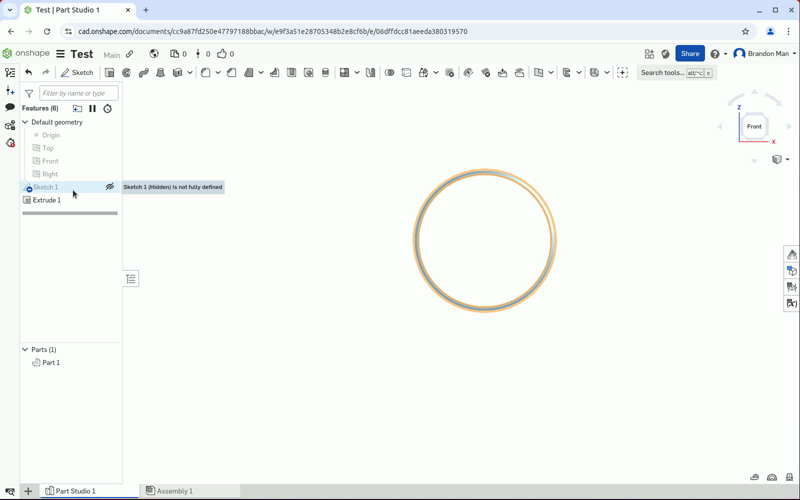
click(73, 189)
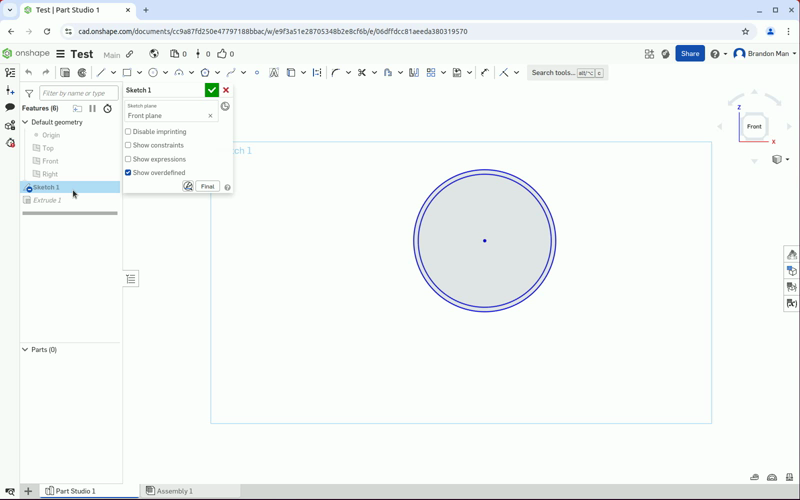
mouse_move(229, 92)
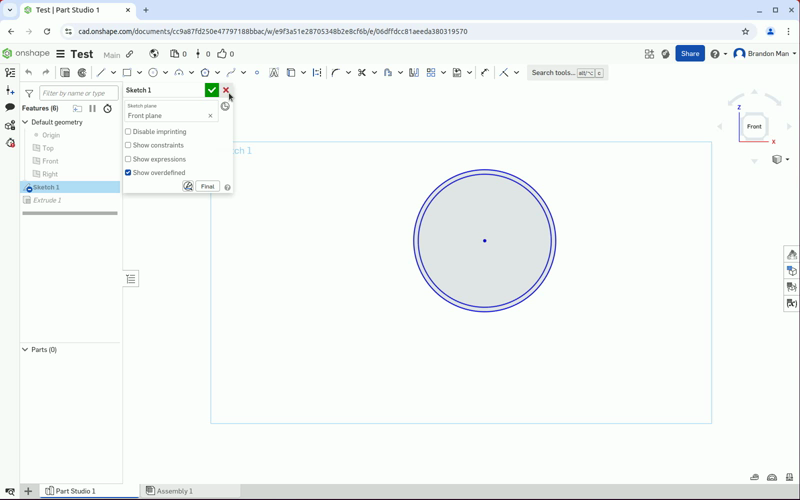
click(229, 92)
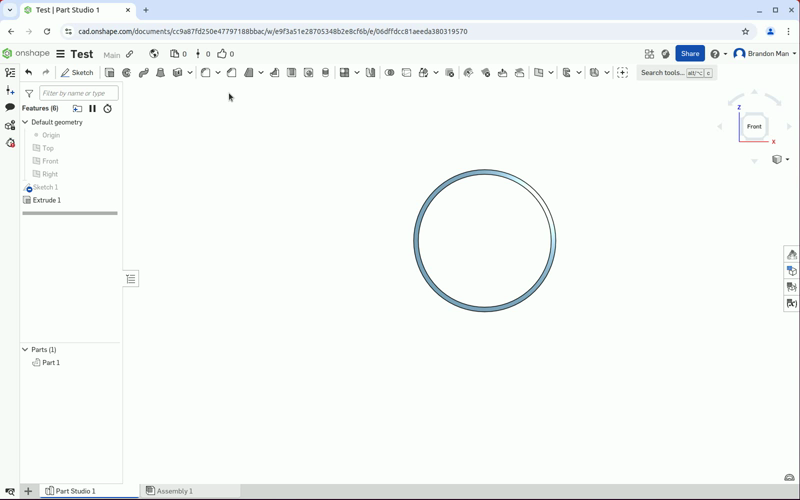
mouse_move(73, 352)
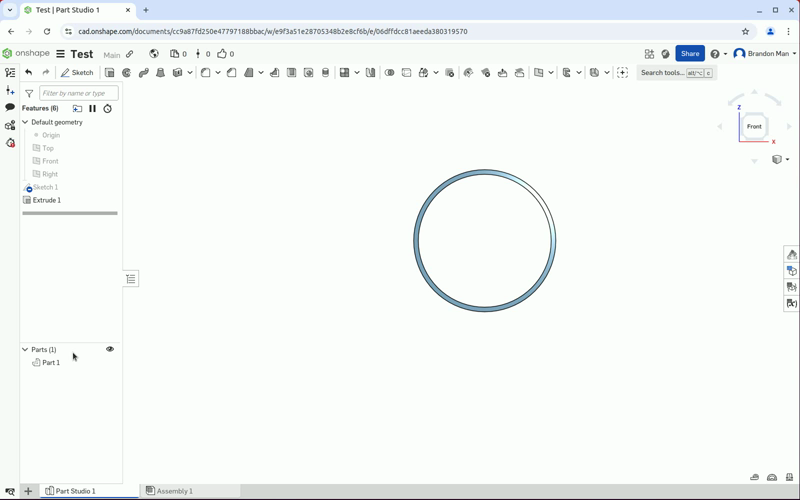
key(y)
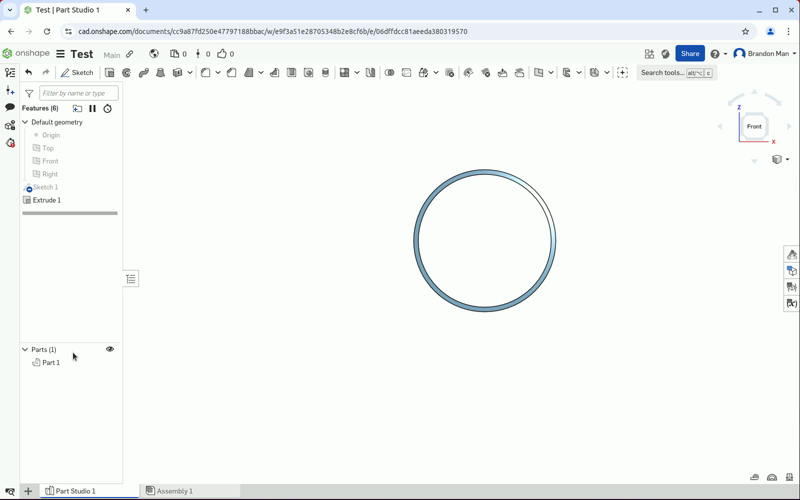
key(shift+p)
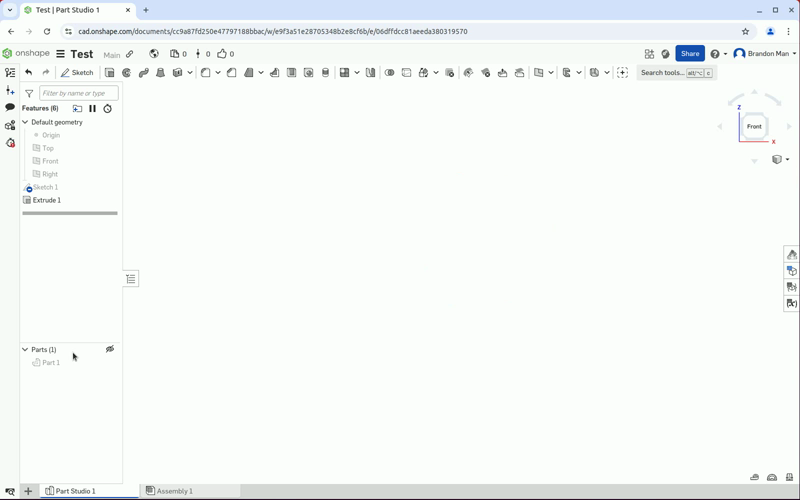
key(space)
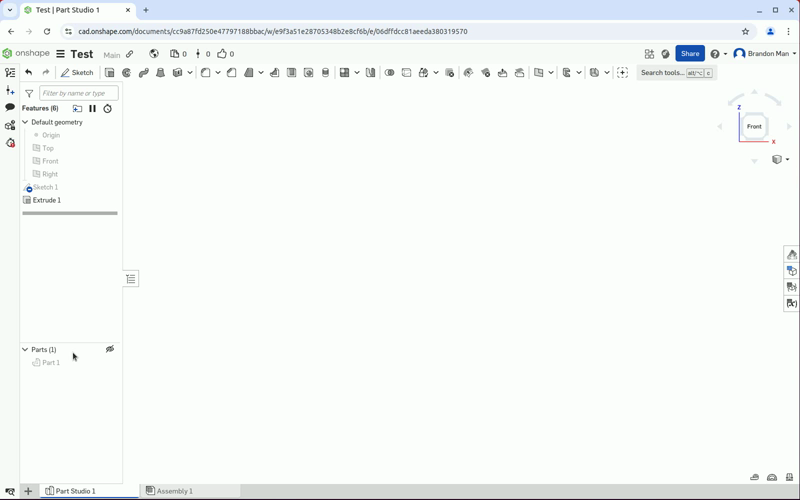
key_down(shift)
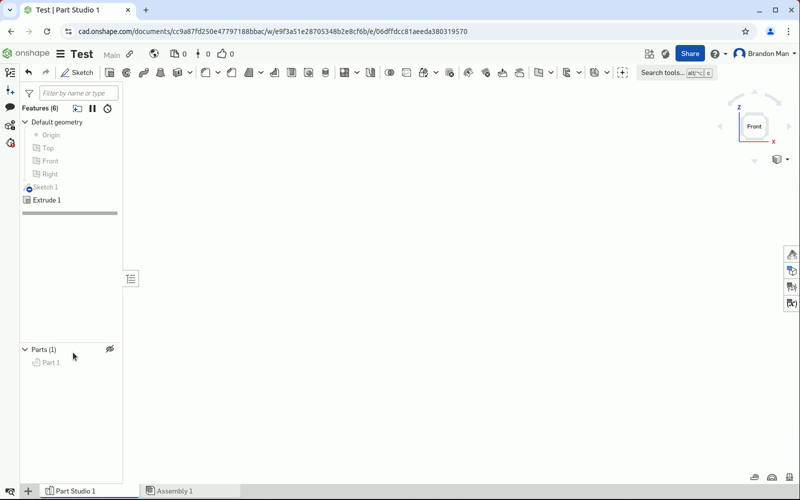
key(left)
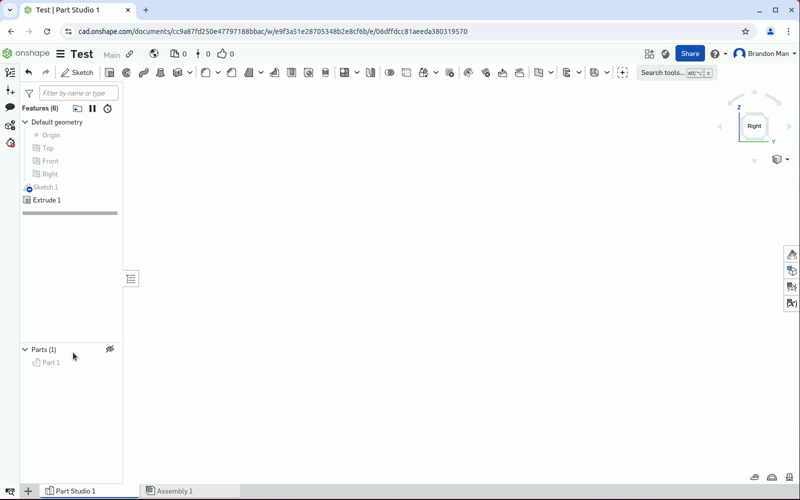
key_up(shift)
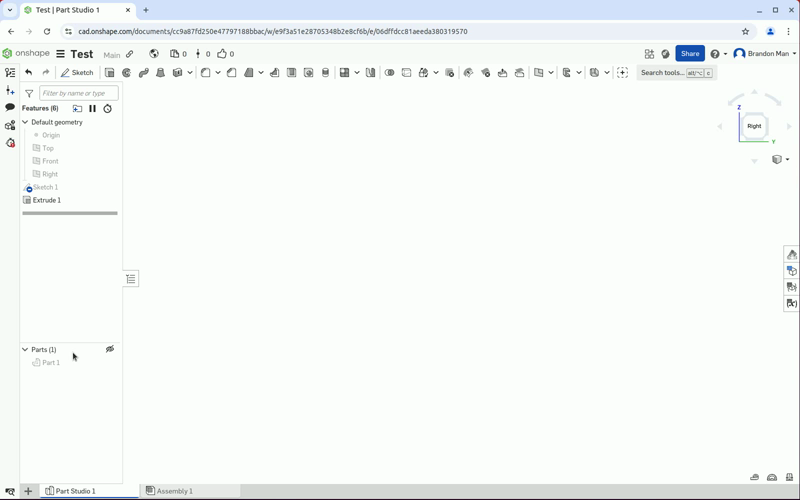
mouse_move(73, 352)
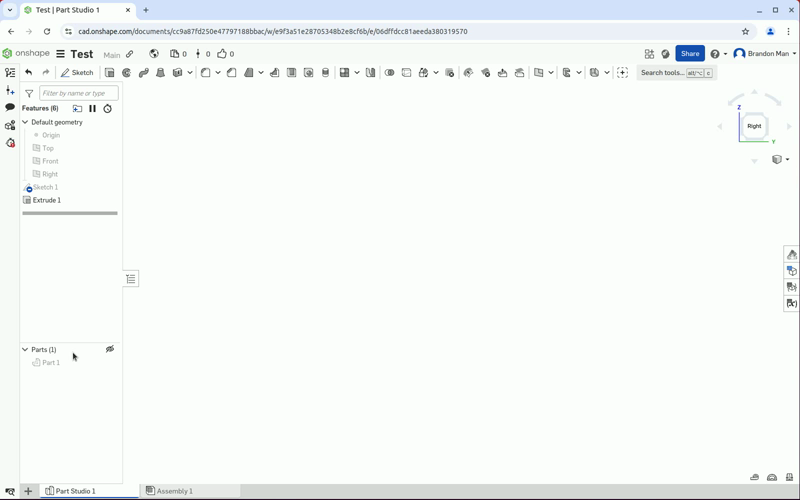
key(shift+y)
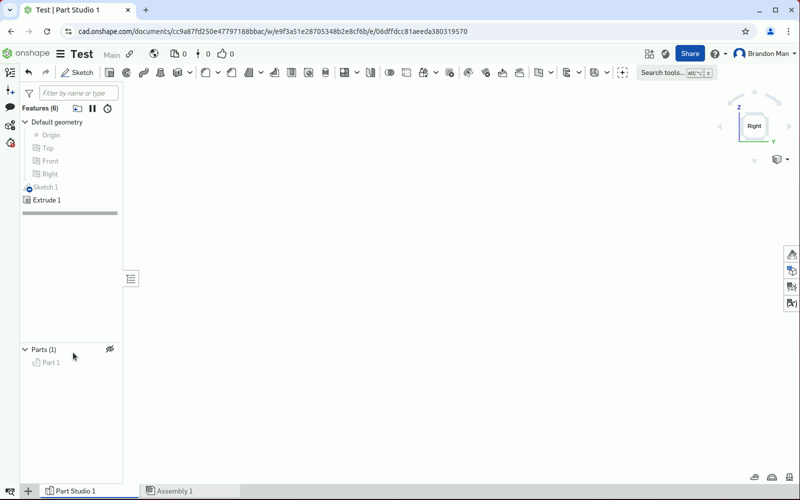
key(shift+s)
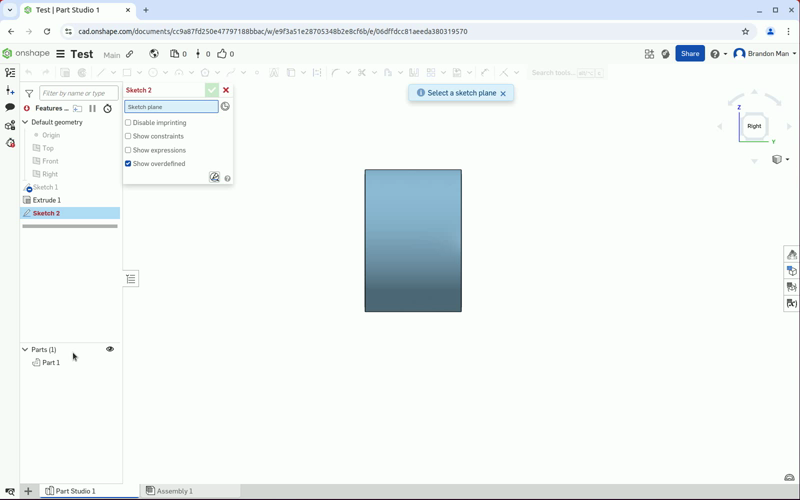
mouse_move(73, 176)
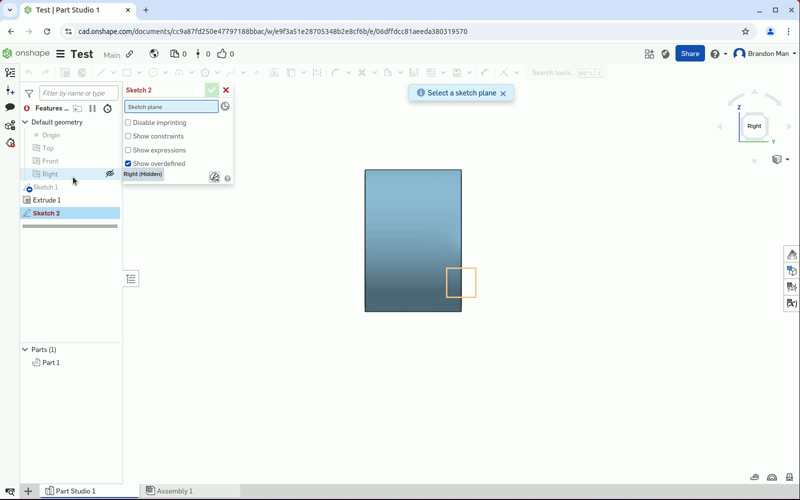
click(73, 176)
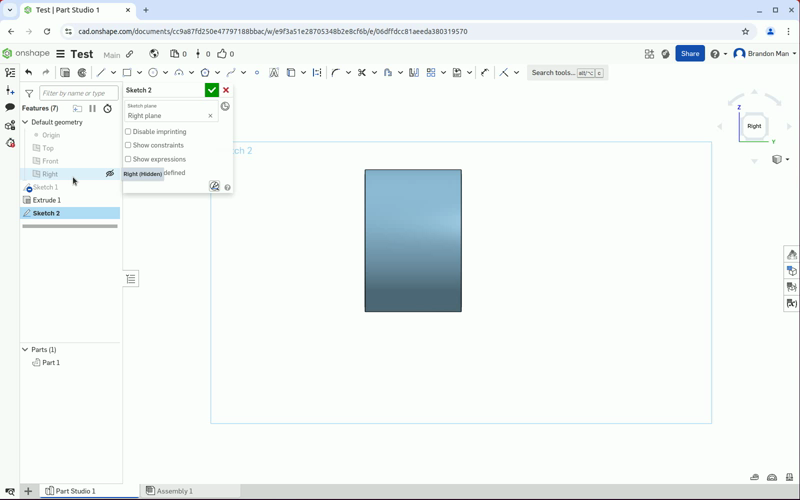
mouse_move(73, 352)
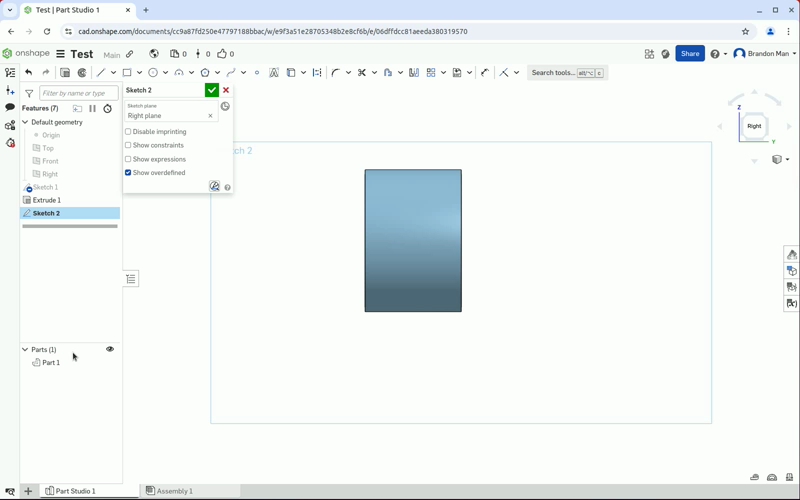
key(y)
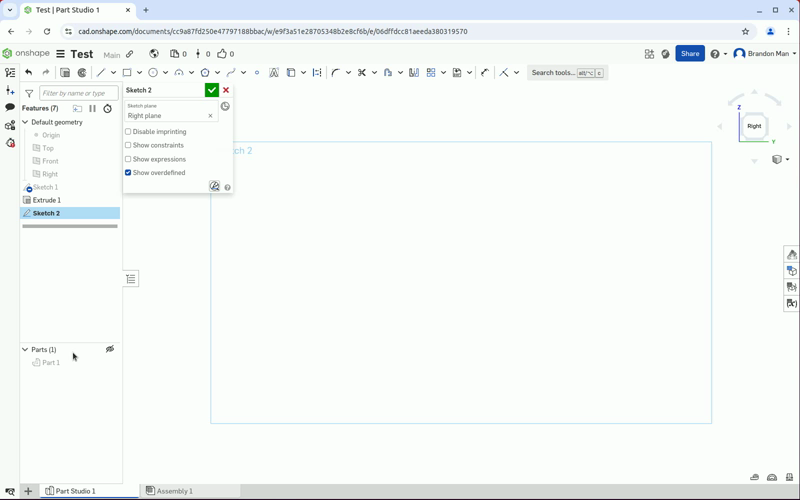
key(l)
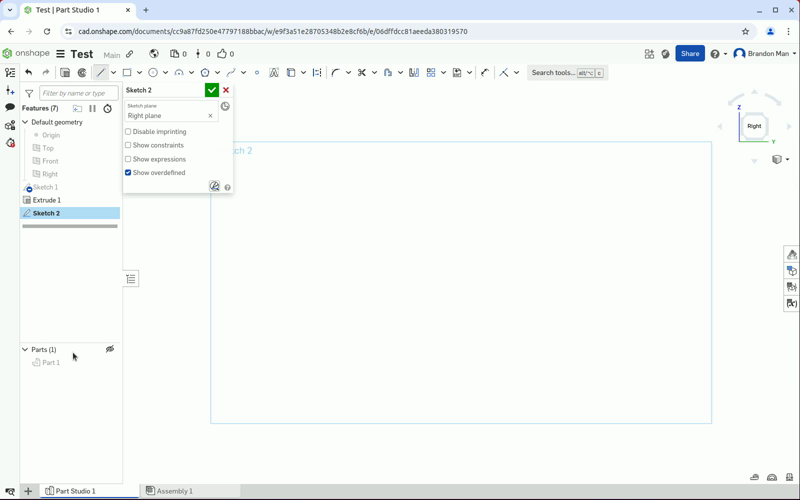
key_down(shift)
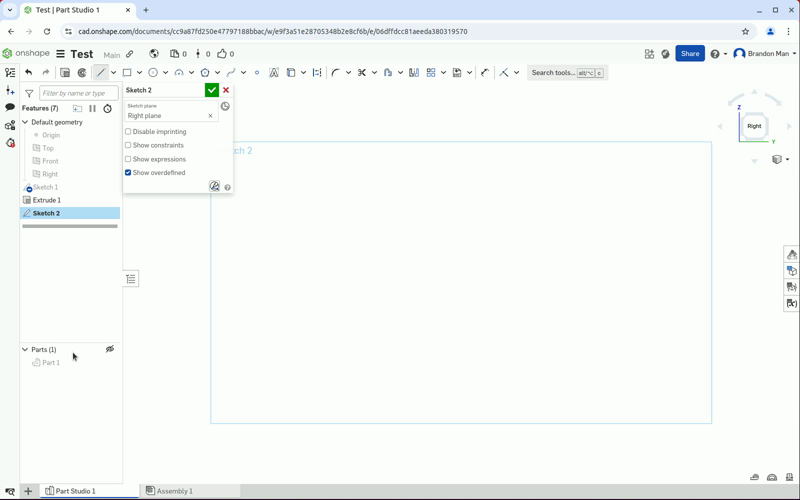
mouse_move(398, 220)
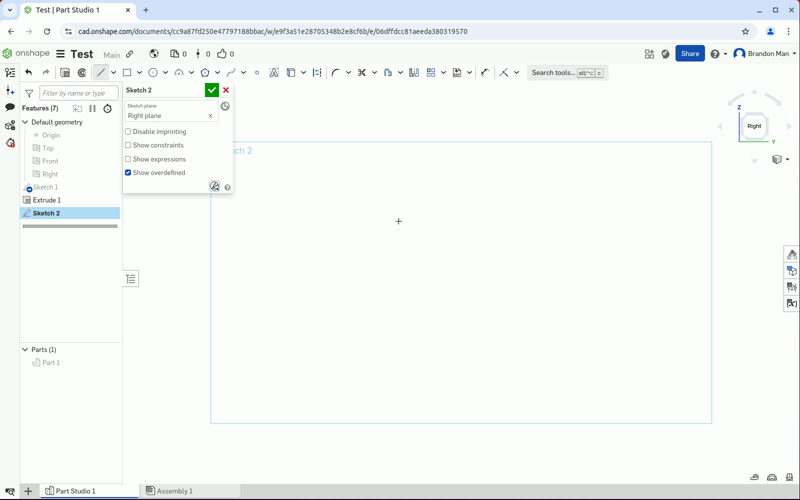
click(398, 220)
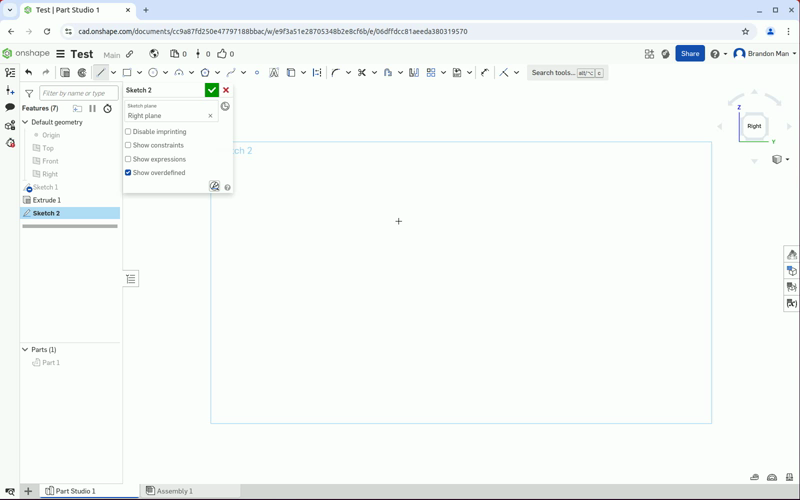
key_up(shift)
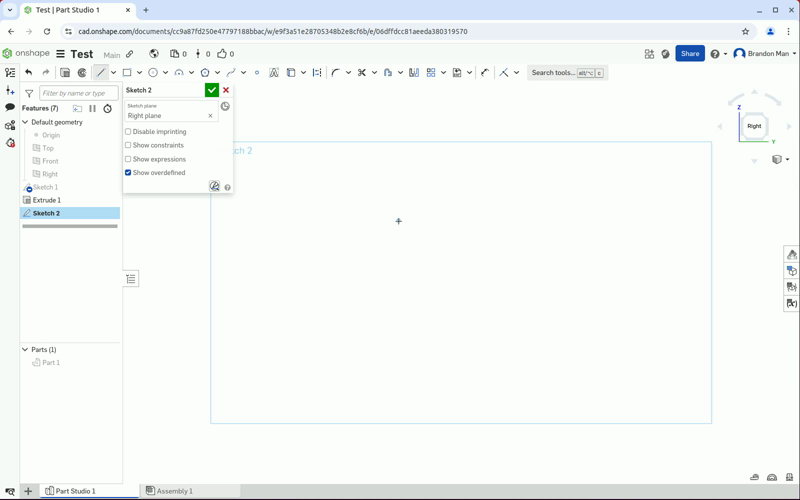
key_down(shift)
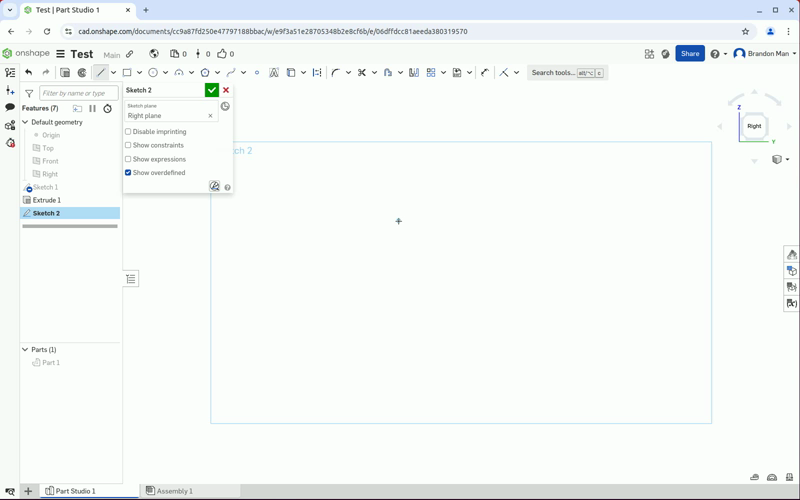
mouse_move(428, 220)
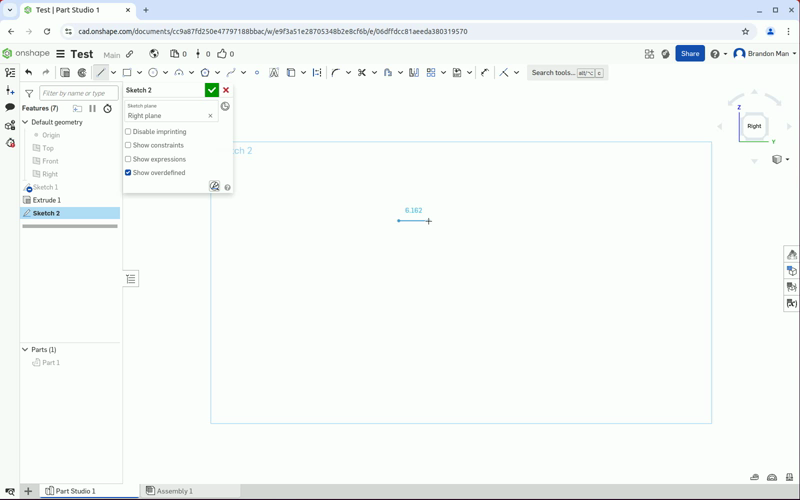
mouse_move(431, 220)
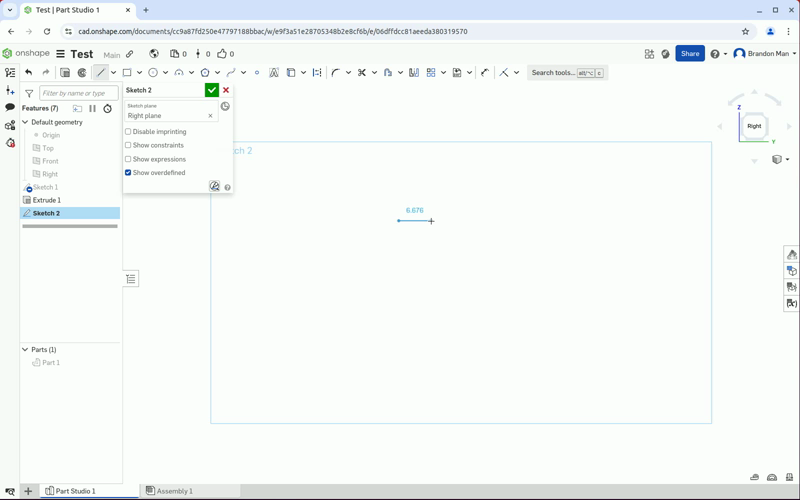
click(431, 220)
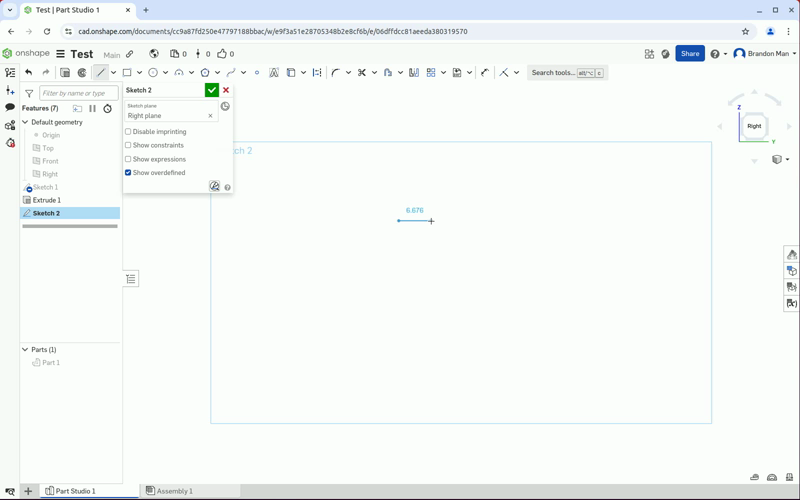
key_up(shift)
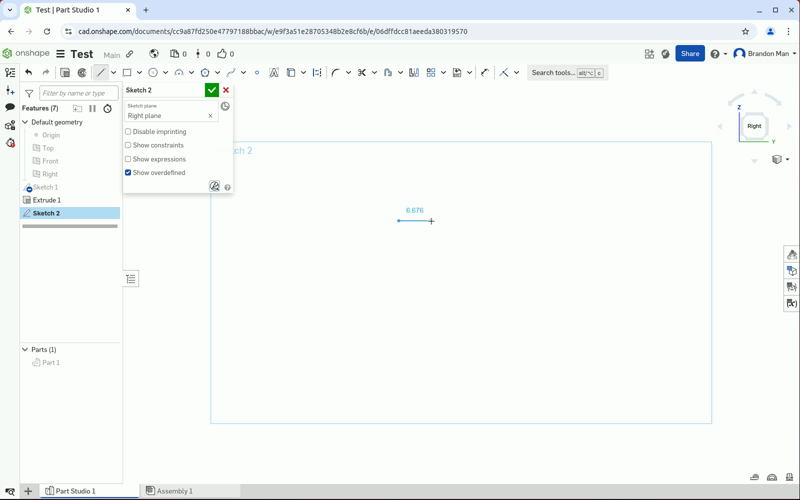
key_down(shift)
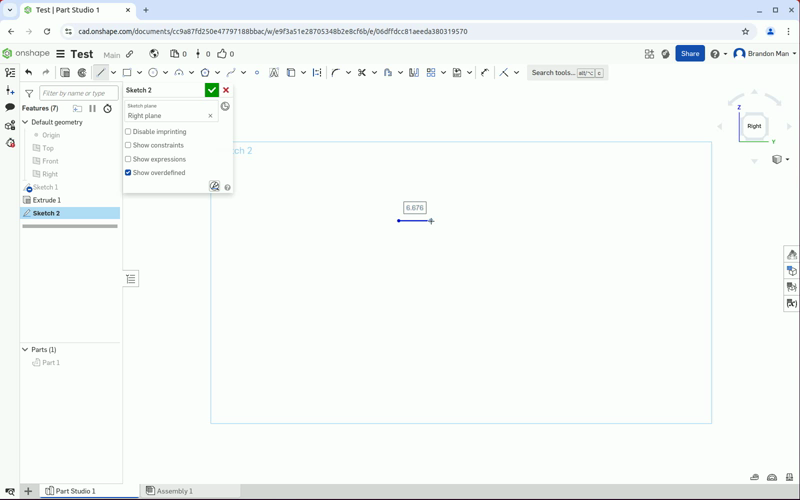
mouse_move(461, 220)
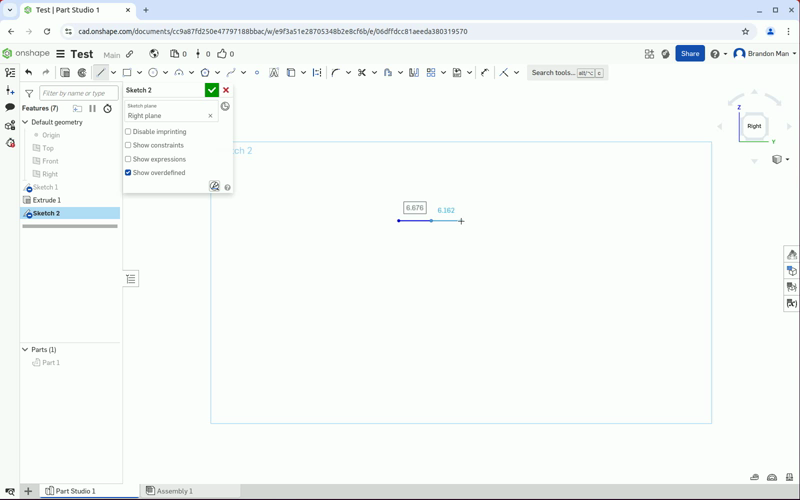
mouse_move(431, 189)
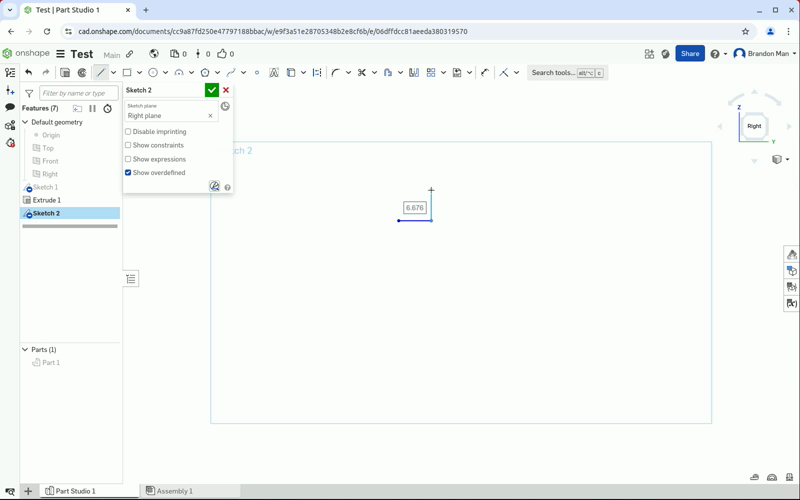
click(431, 189)
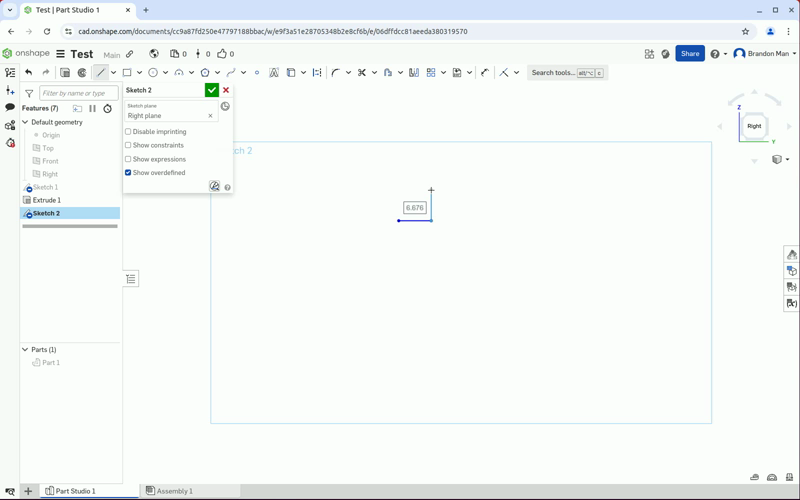
key_up(shift)
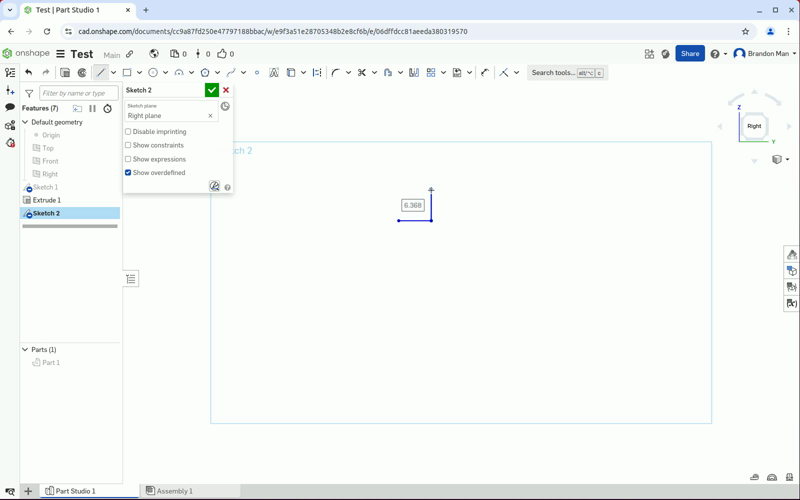
key_down(shift)
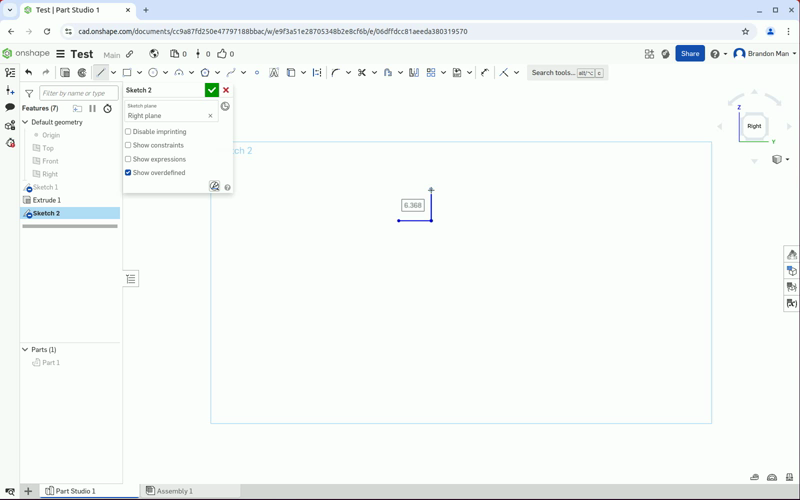
mouse_move(461, 189)
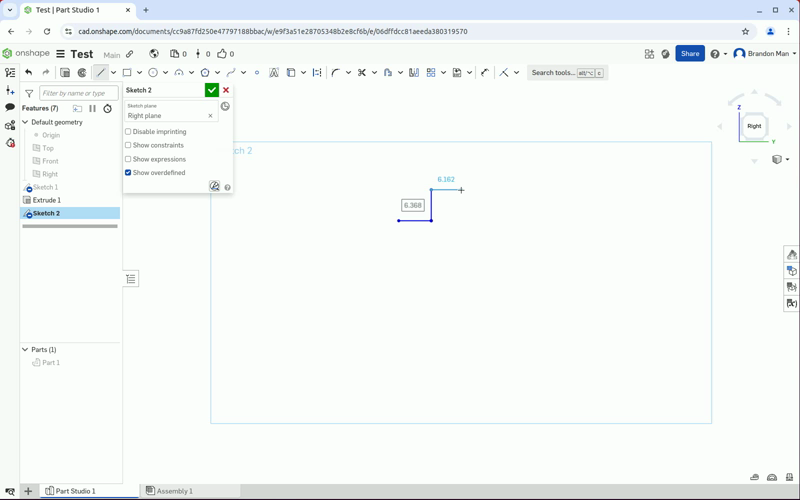
mouse_move(398, 189)
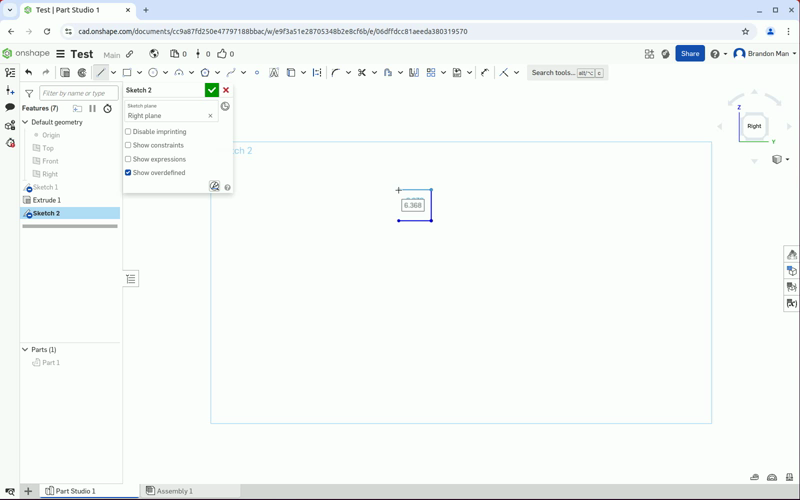
click(398, 189)
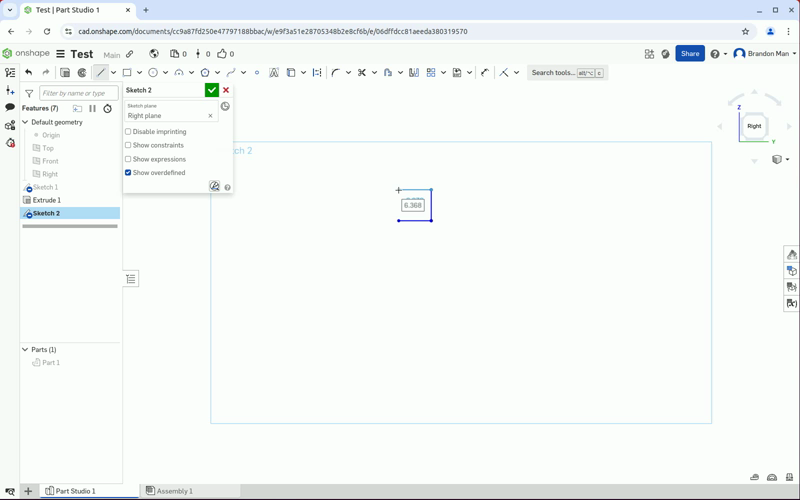
key_up(shift)
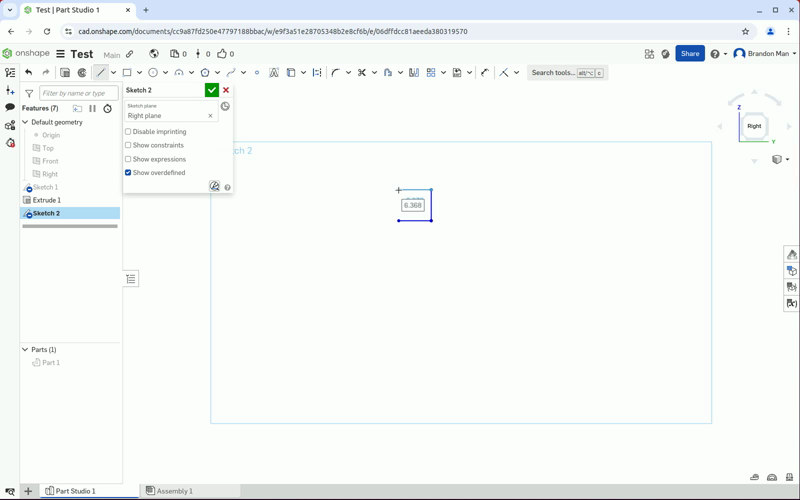
mouse_move(428, 189)
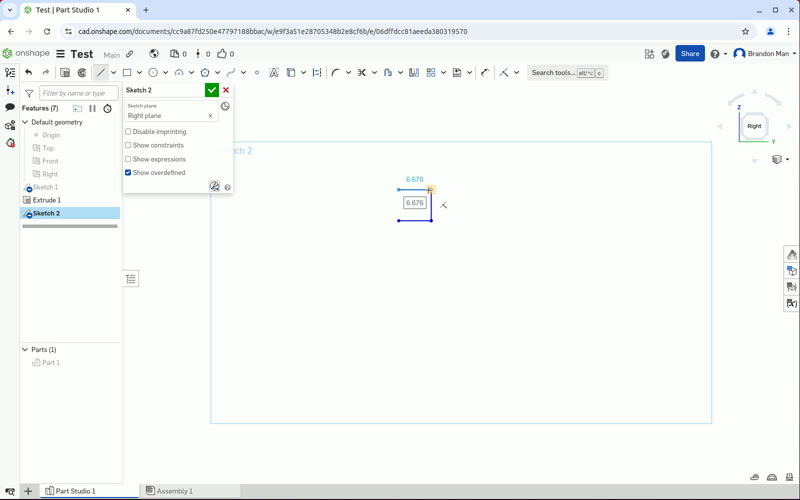
key_down(shift)
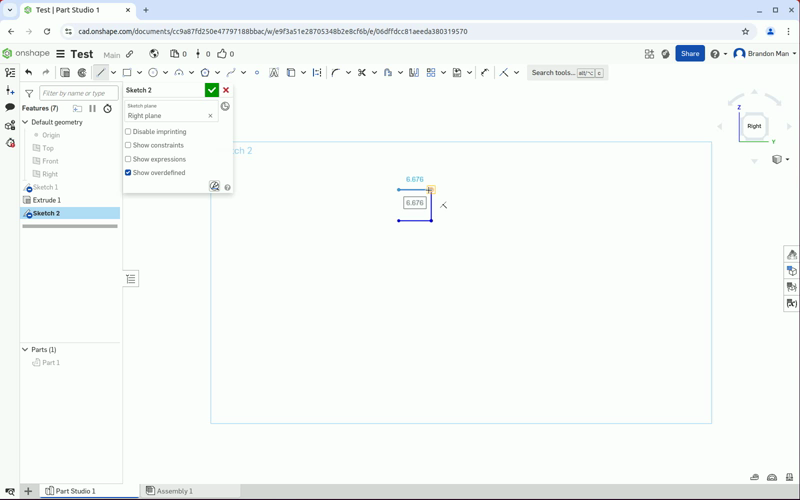
mouse_move(398, 220)
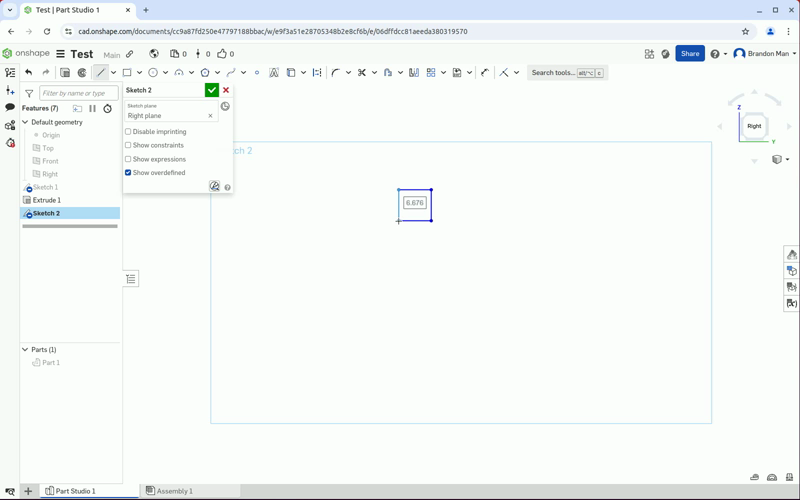
key_up(shift)
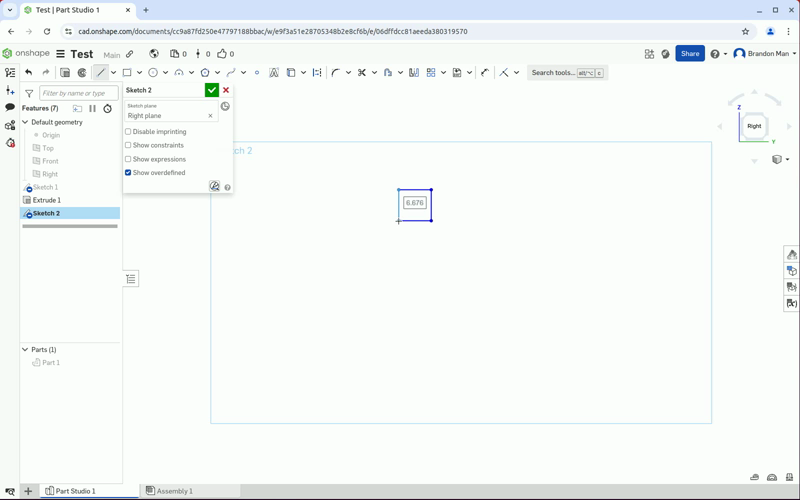
click(398, 220)
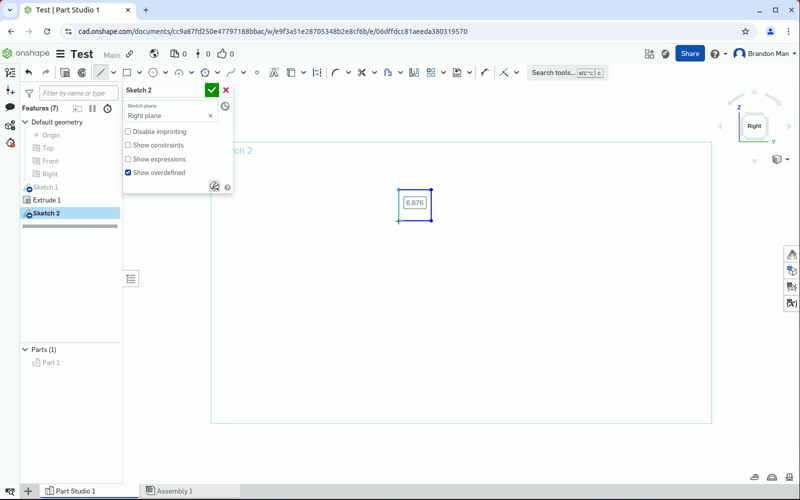
key(esc)
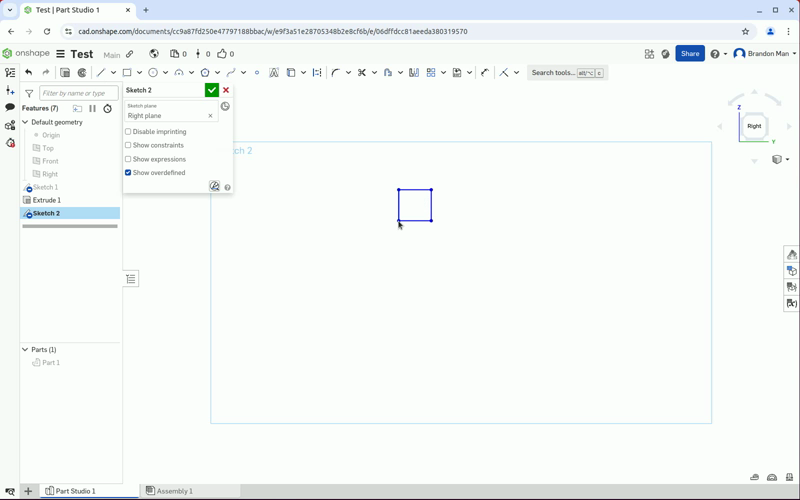
mouse_move(406, 192)
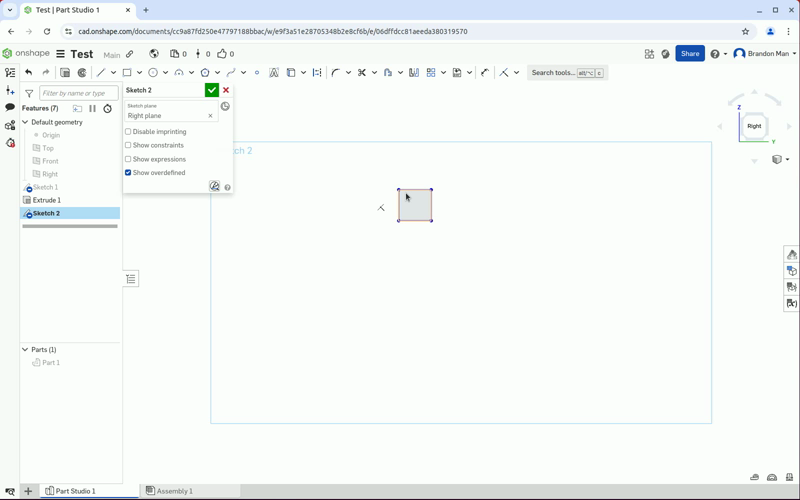
scroll(6)
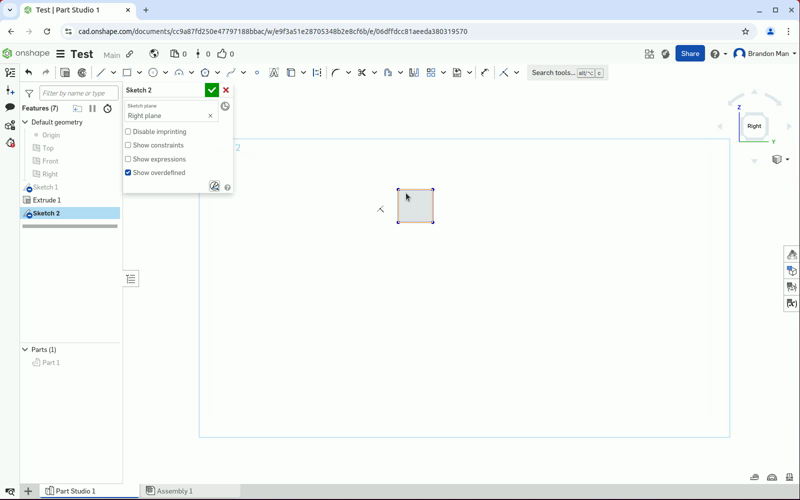
scroll(6)
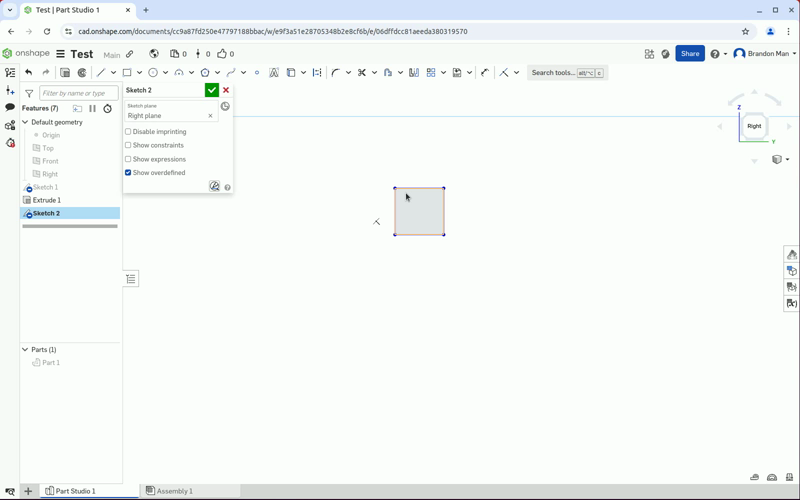
scroll(6)
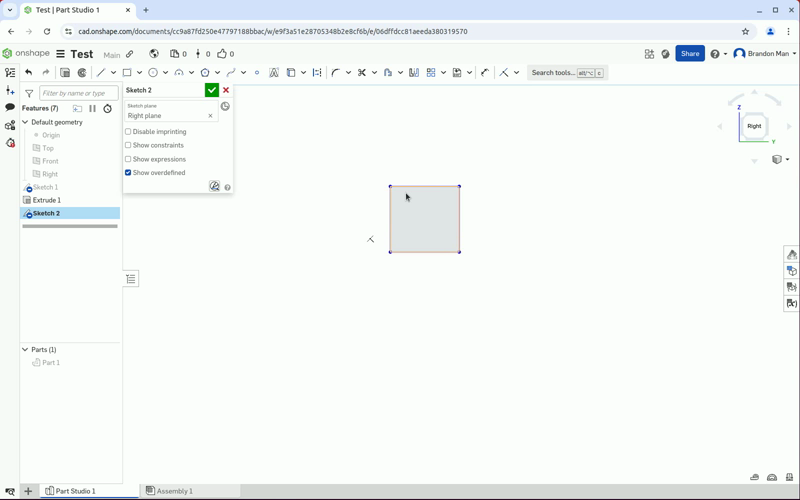
scroll(6)
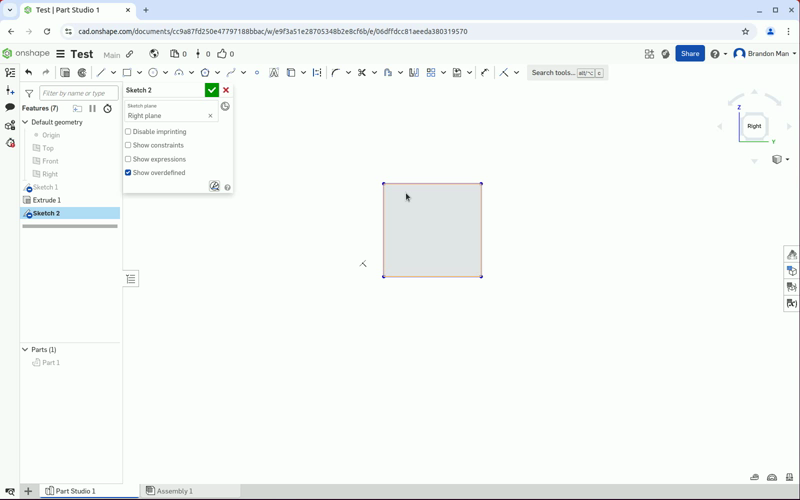
scroll(6)
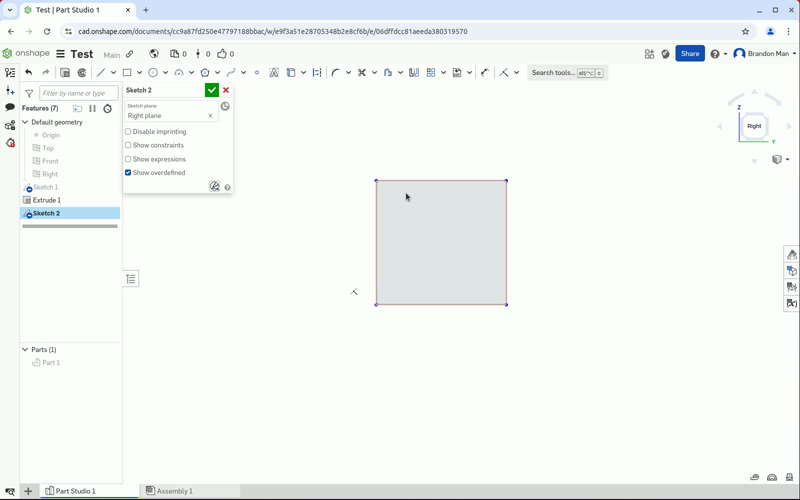
scroll(6)
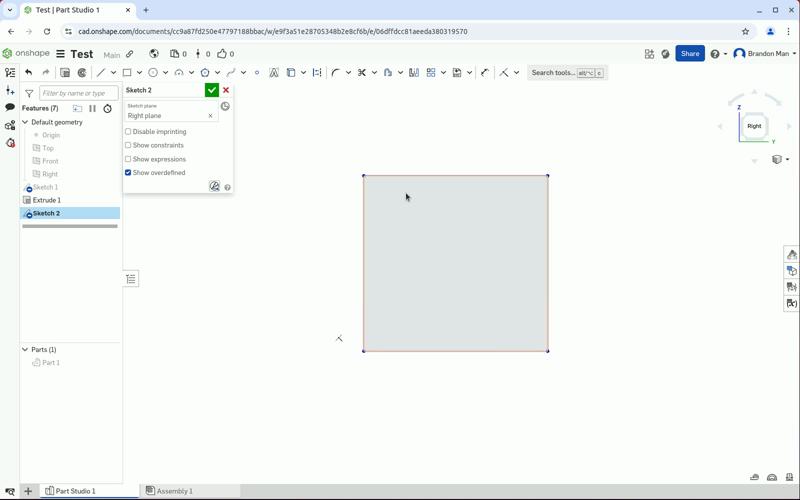
scroll(6)
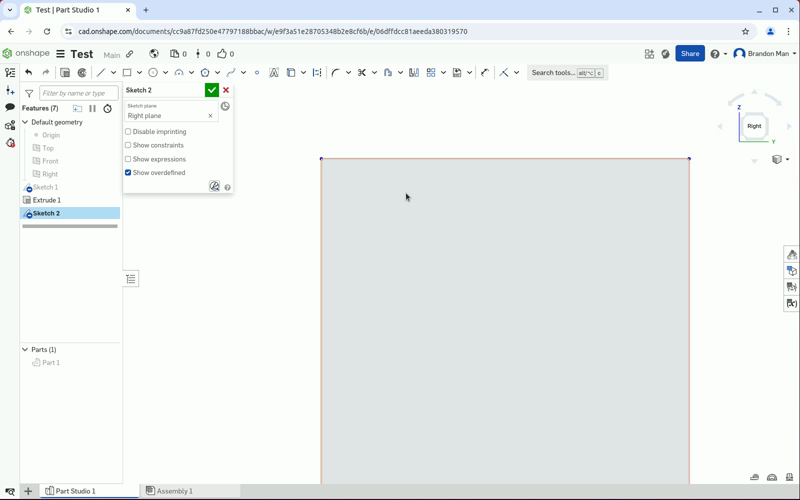
click(406, 192)
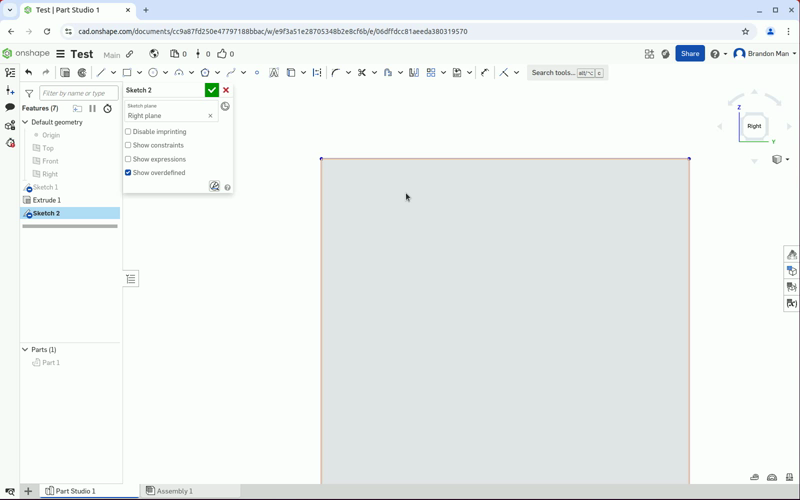
scroll(-6)
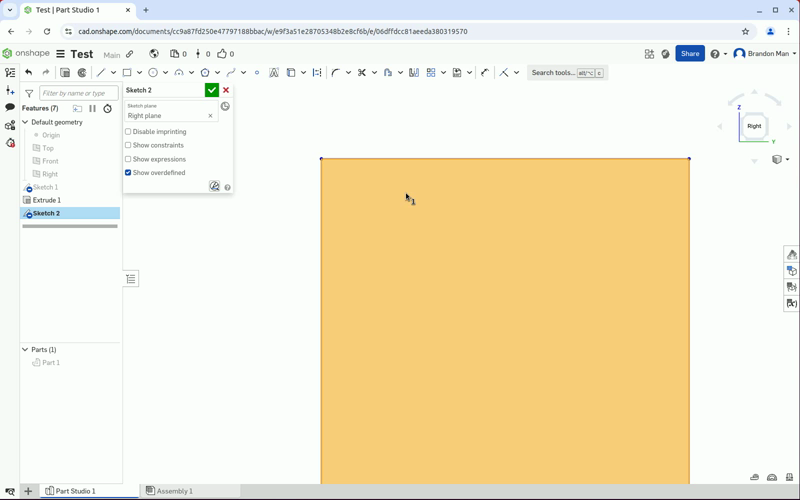
scroll(-6)
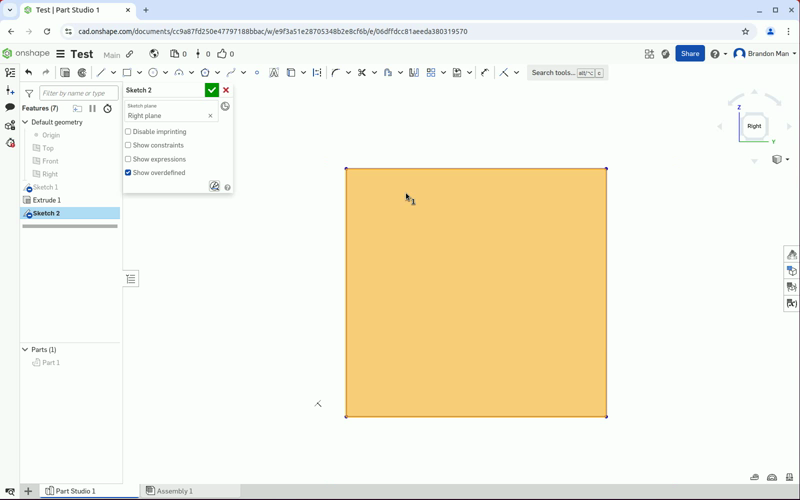
scroll(-6)
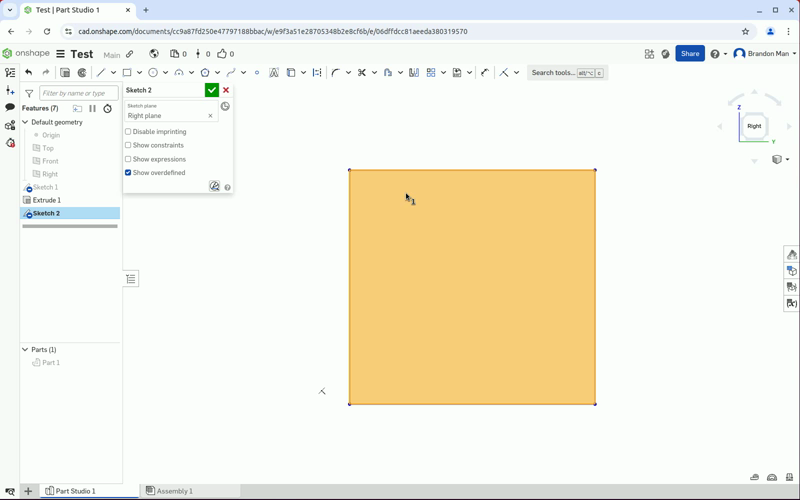
scroll(-6)
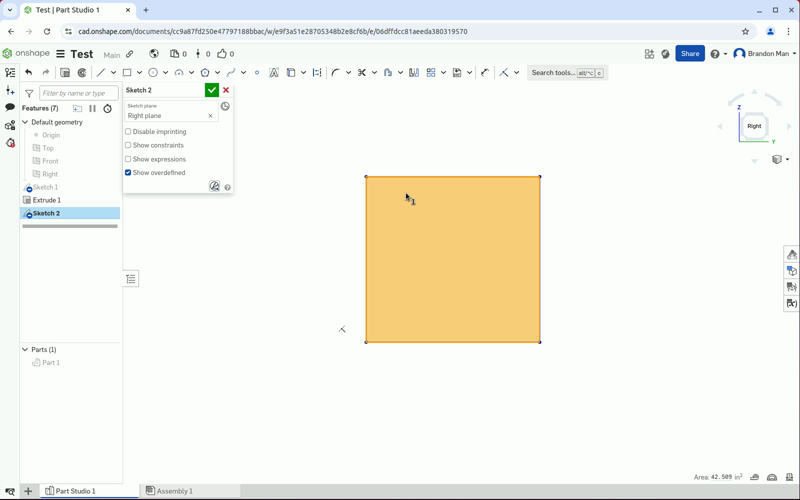
scroll(-6)
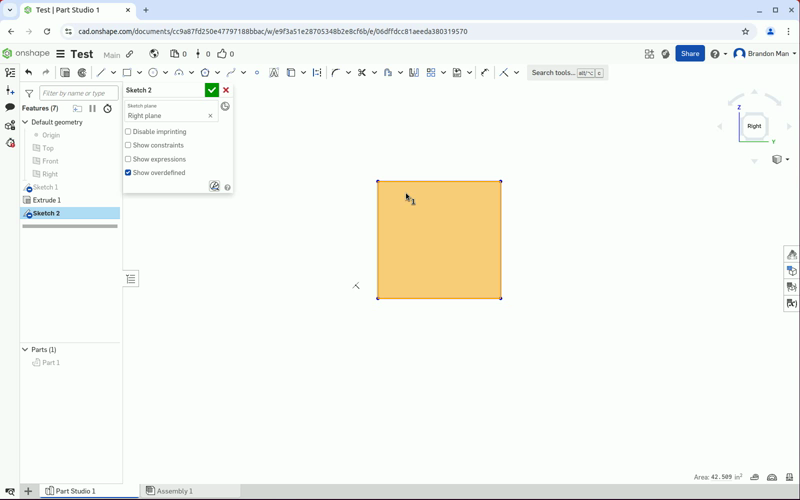
scroll(-6)
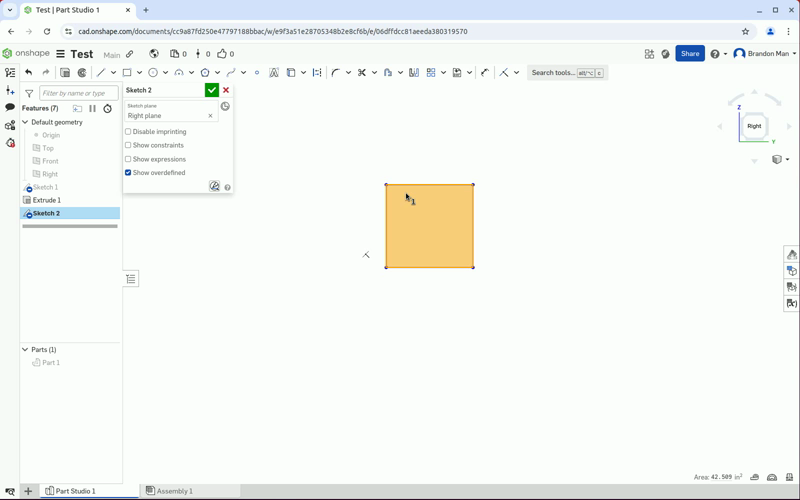
scroll(-6)
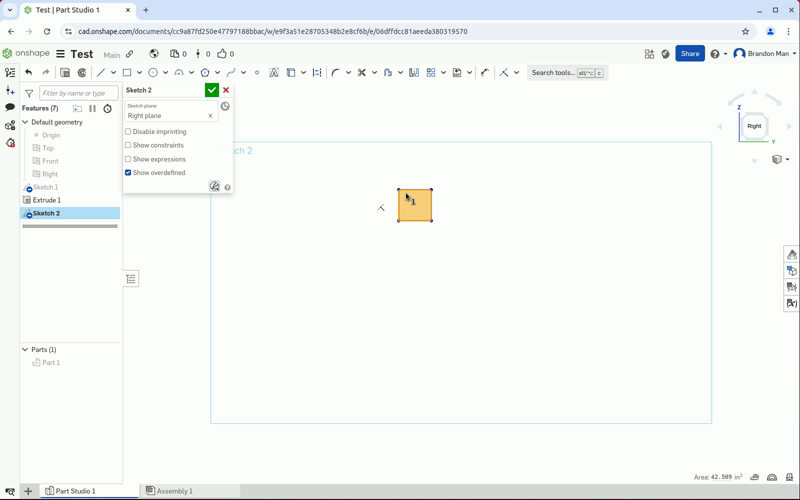
mouse_move(73, 352)
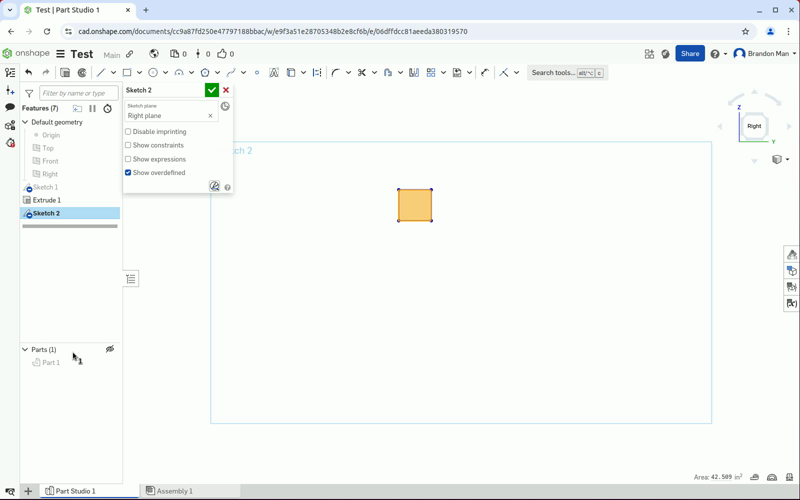
key(shift+y)
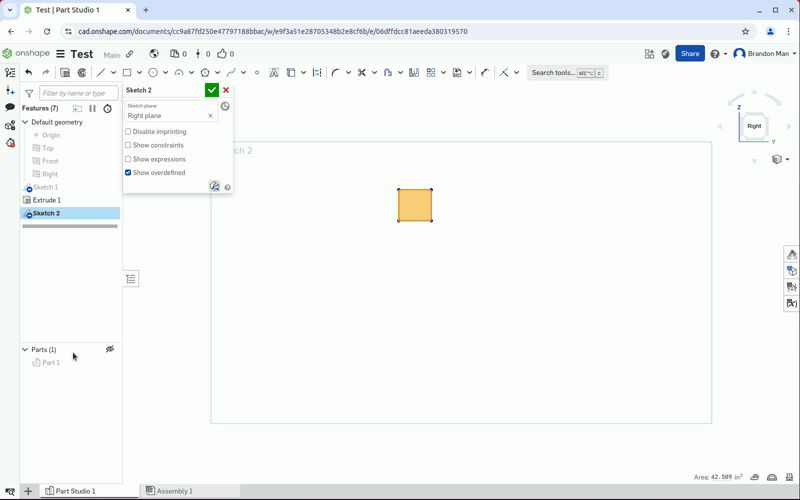
key(shift+e)
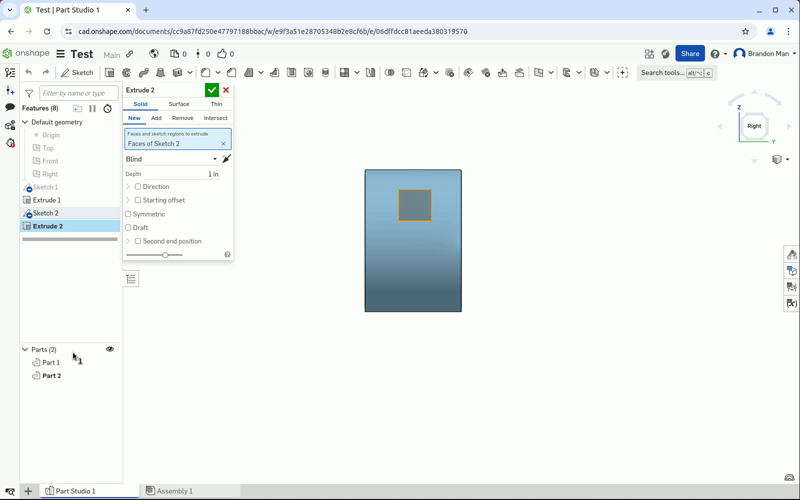
mouse_move(143, 106)
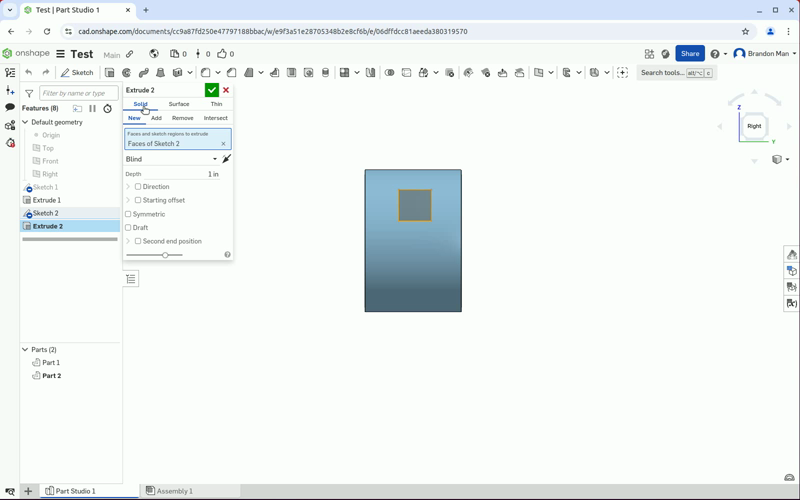
click(143, 106)
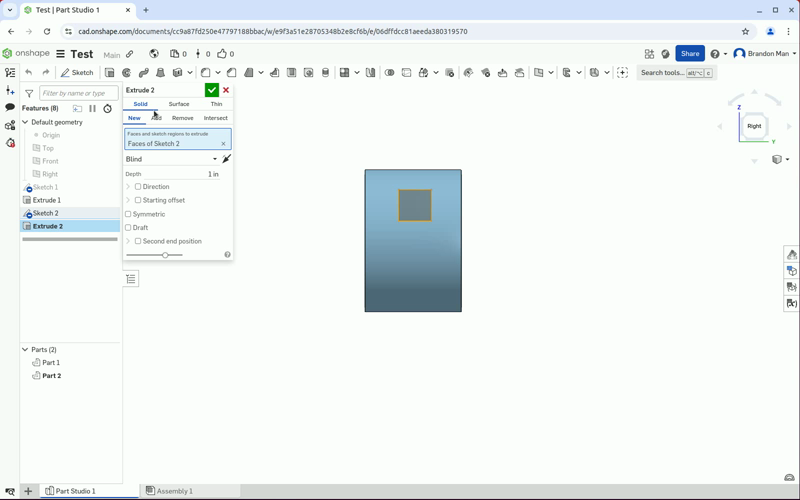
mouse_move(186, 120)
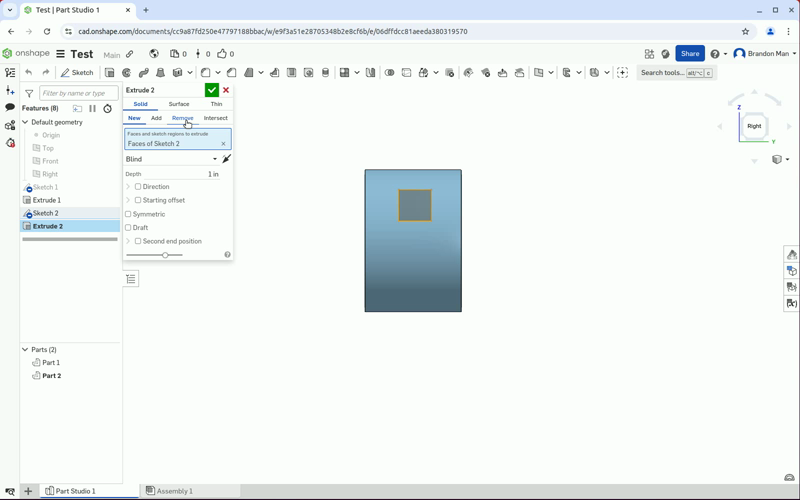
click(186, 120)
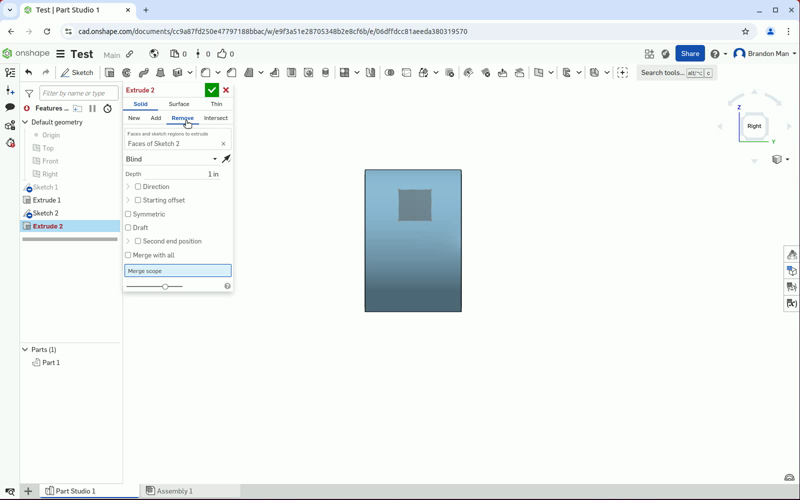
key(tab, 4)
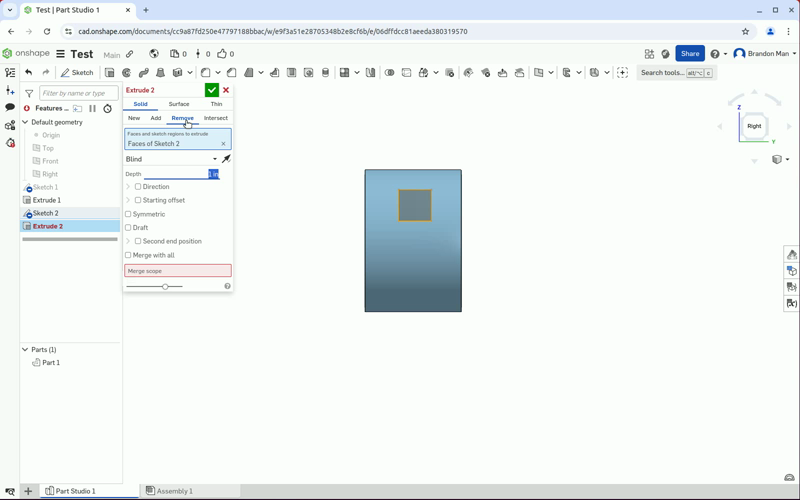
text(19.738)
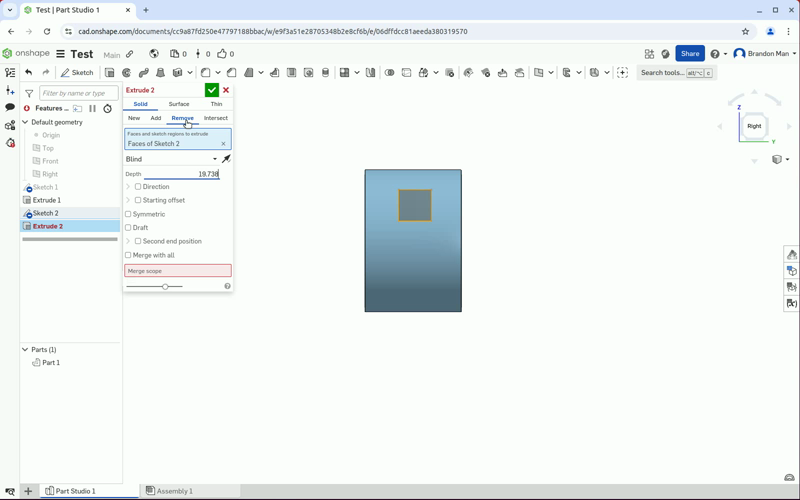
key(tab, 3)
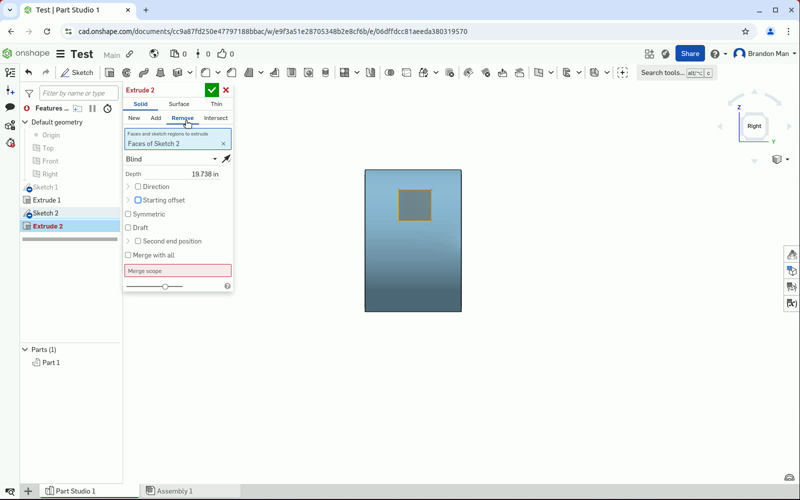
key(tab, 2)
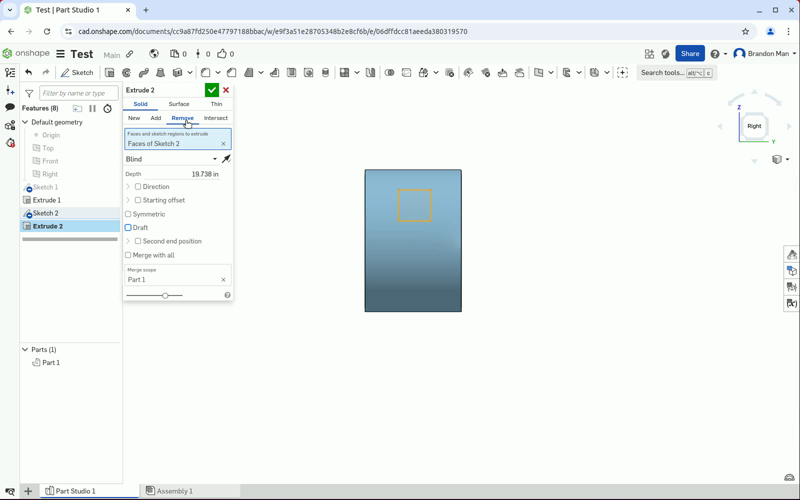
key(space)
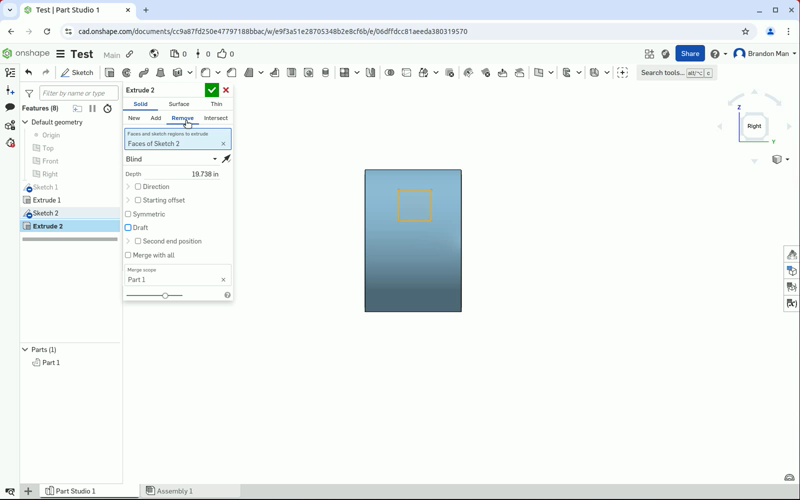
key(tab, 3)
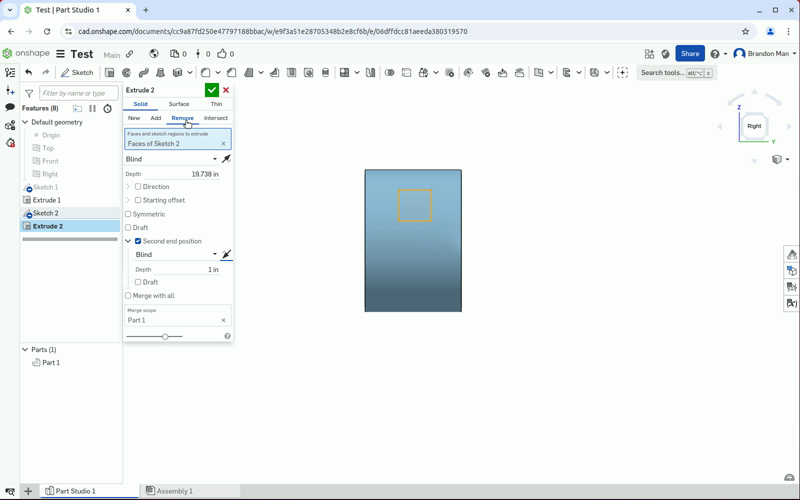
text(19.738)
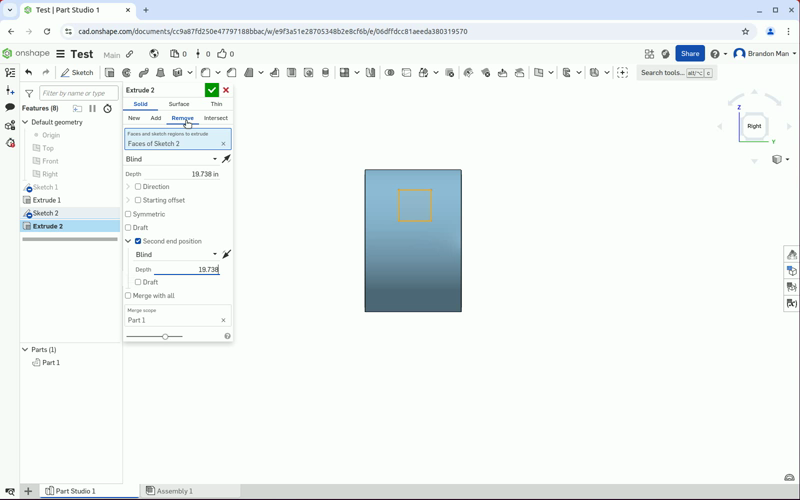
key(tab, 2)
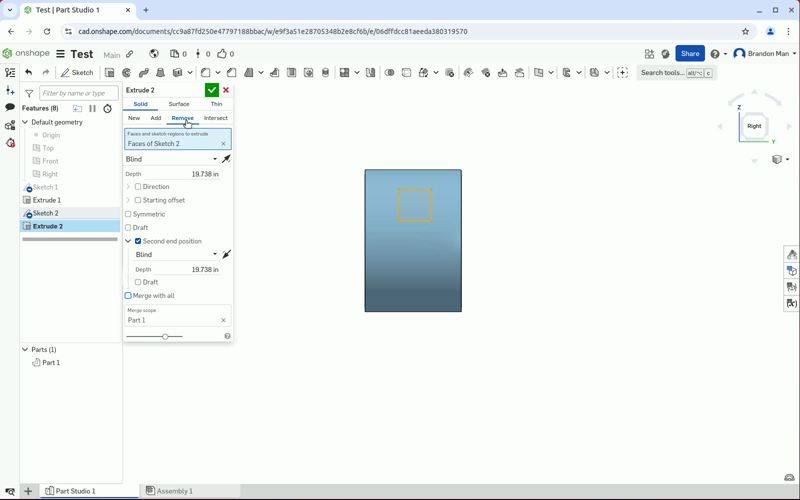
key(space)
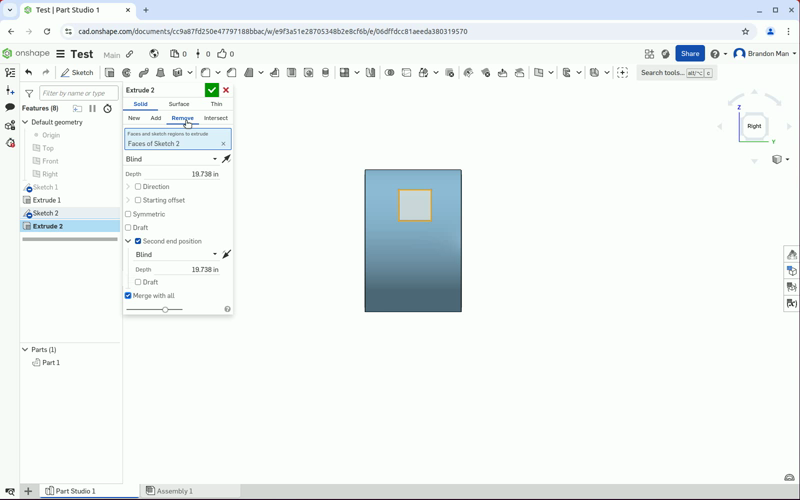
key(enter)
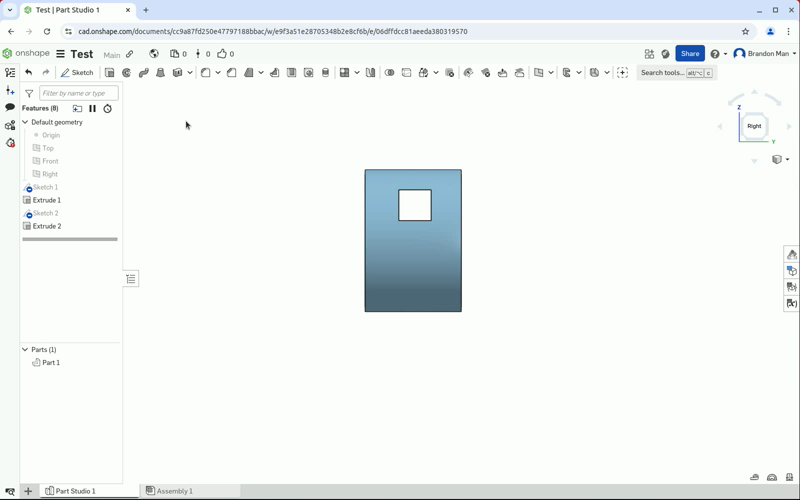
key(shift+h)
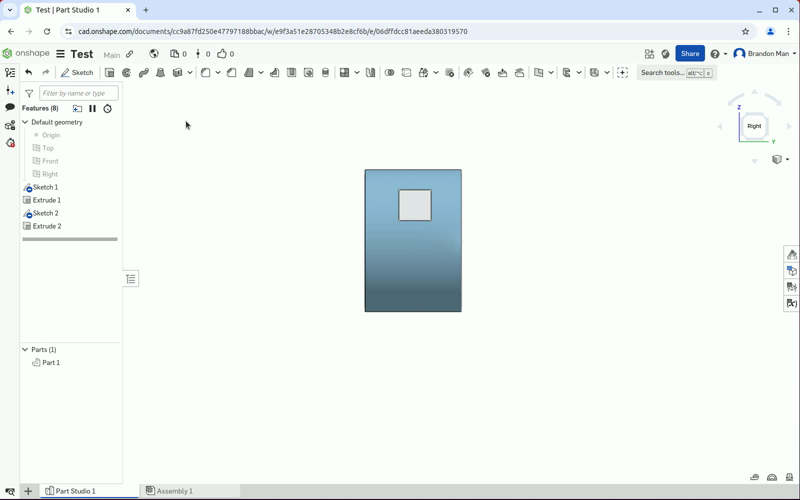
key(shift+h)
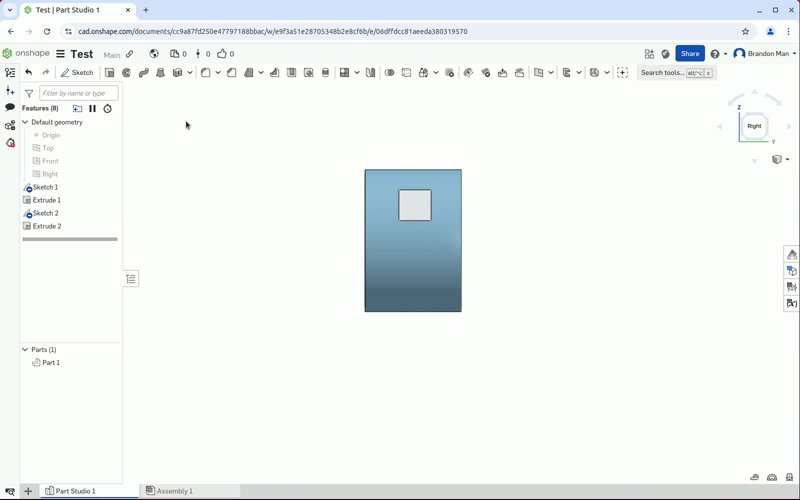
key(shift+7)
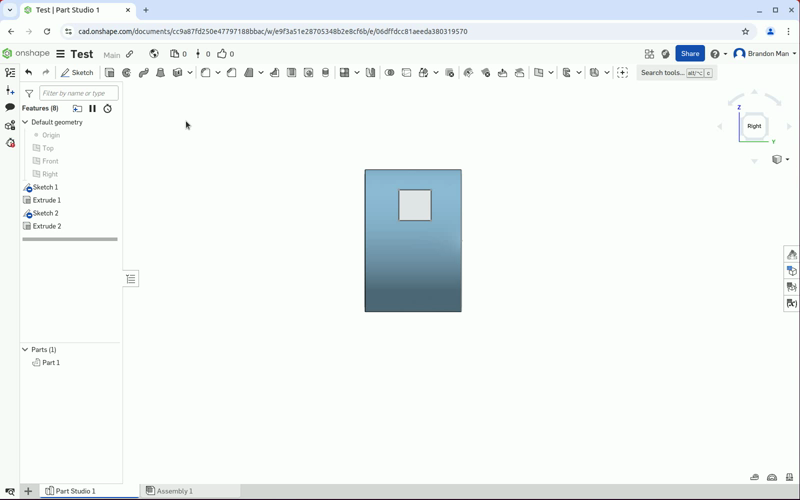
key(right, 2)
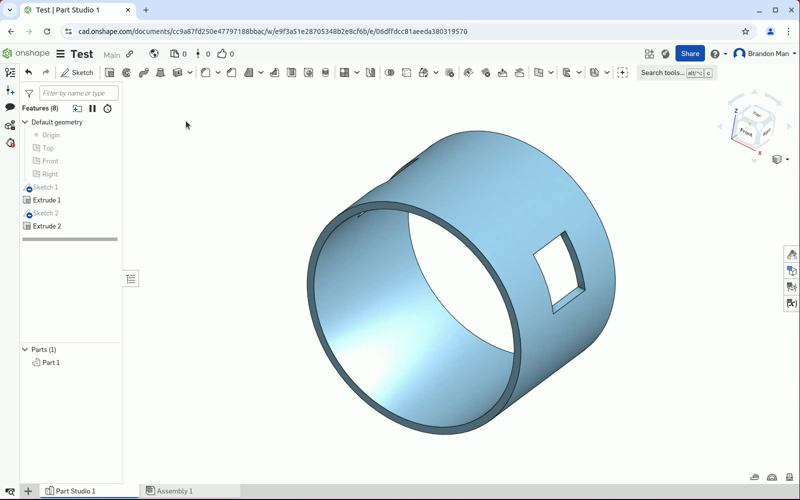
key(down, 2)
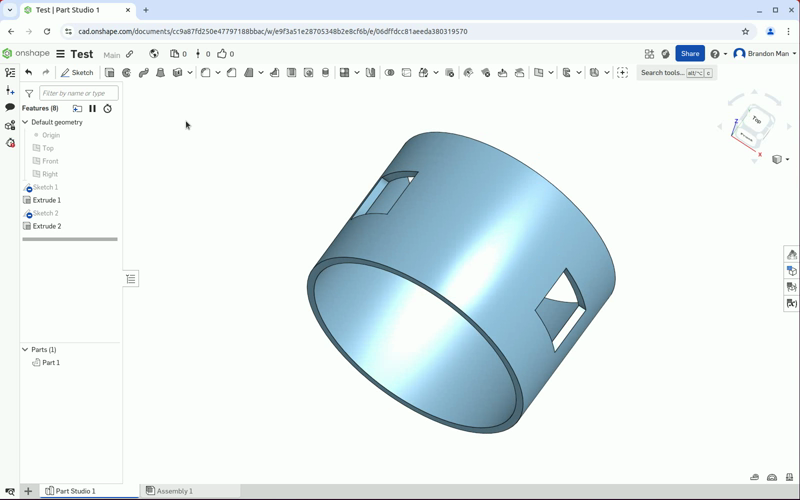
key(up, 2)
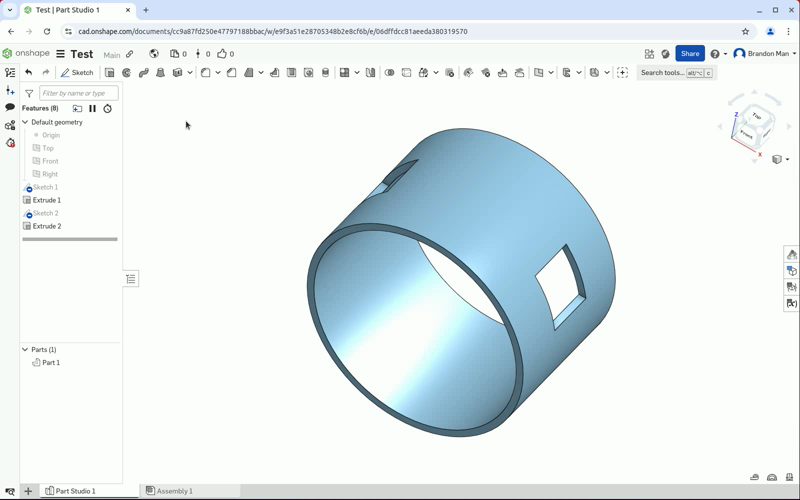
key(left, 2)
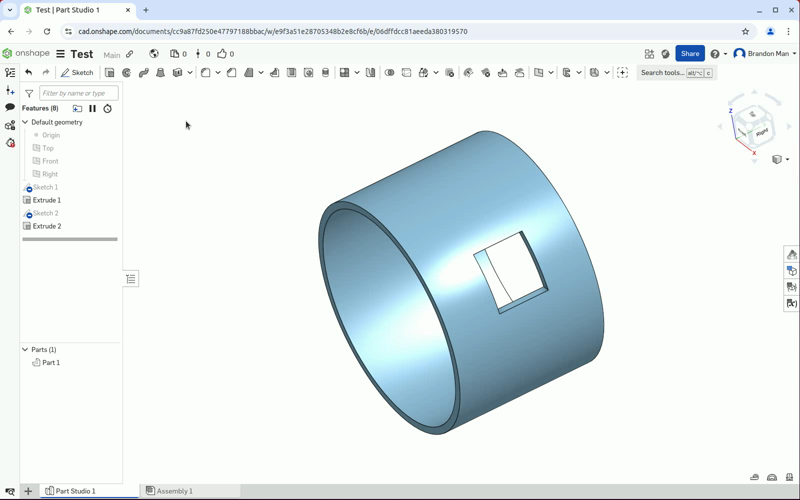
mouse_move(73, 189)
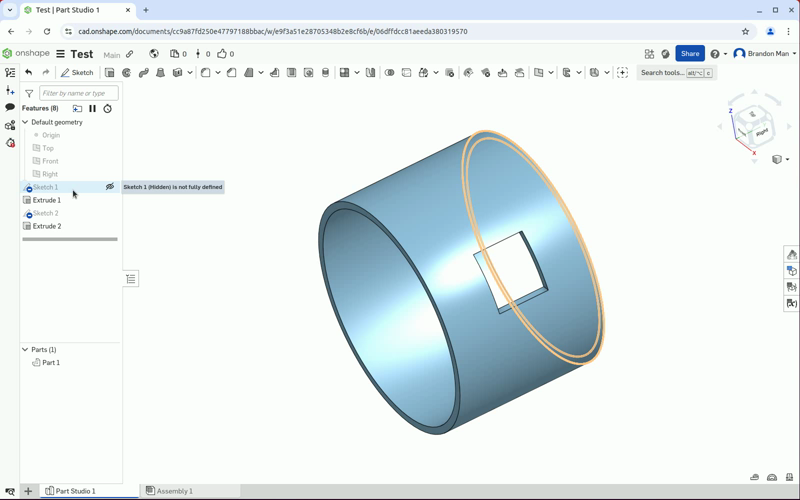
click(73, 189)